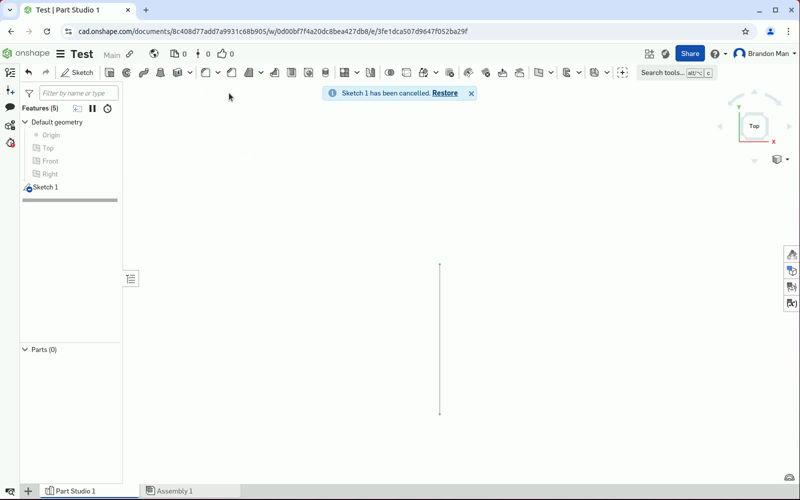
key(shift+h)
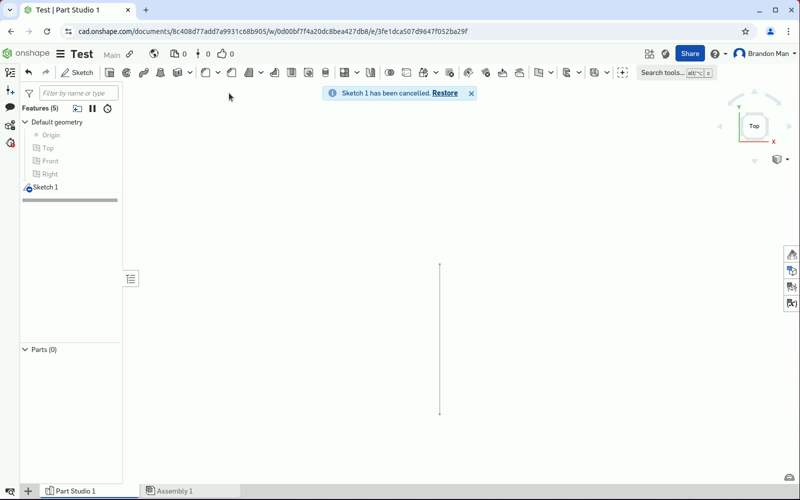
key(shift+s)
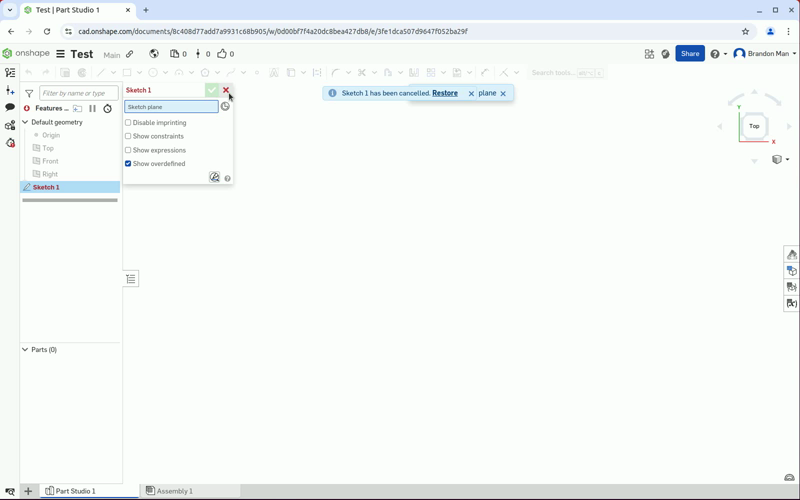
mouse_move(73, 150)
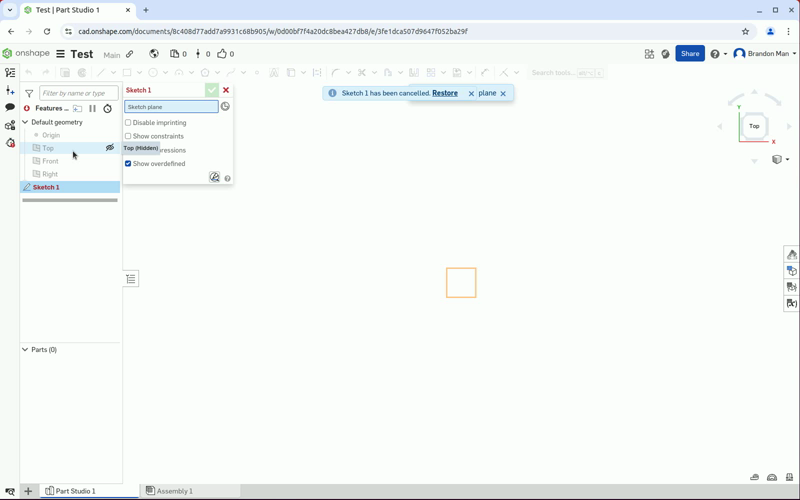
click(73, 150)
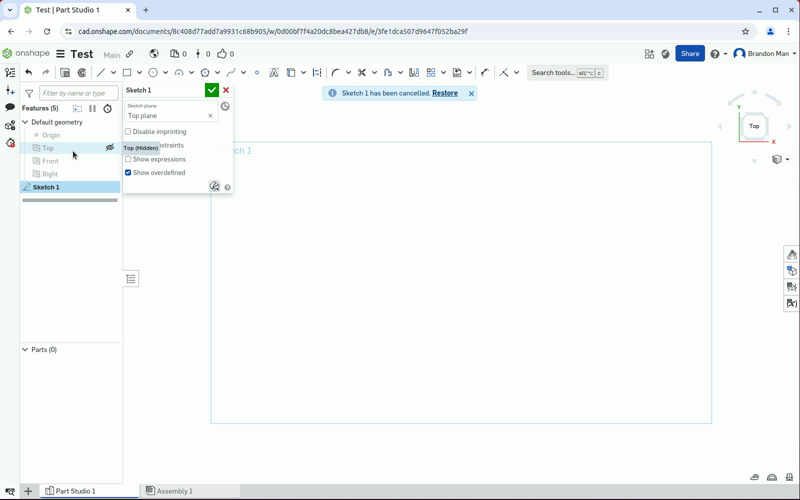
mouse_move(73, 352)
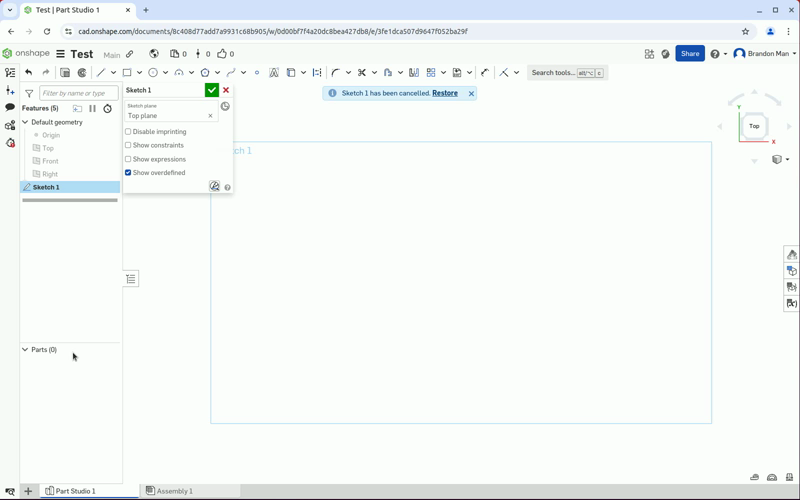
key(y)
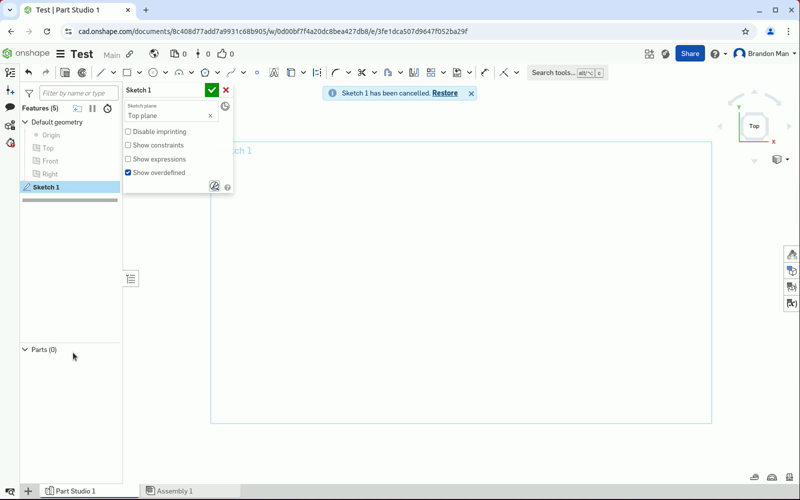
key(c)
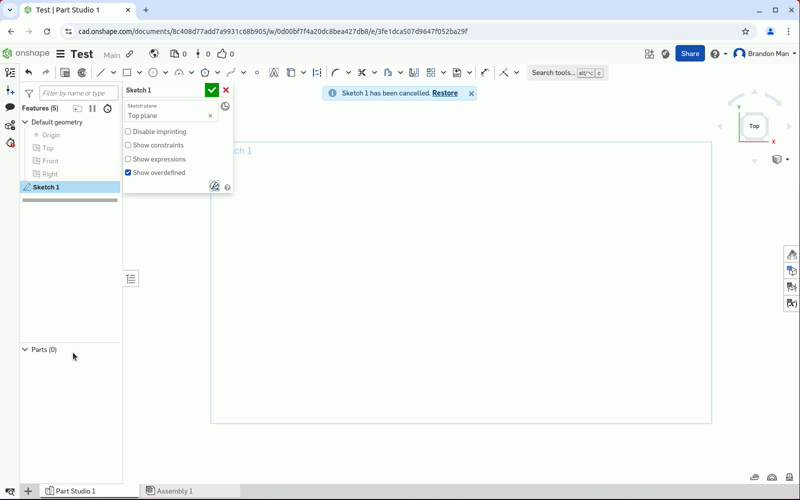
key_down(shift)
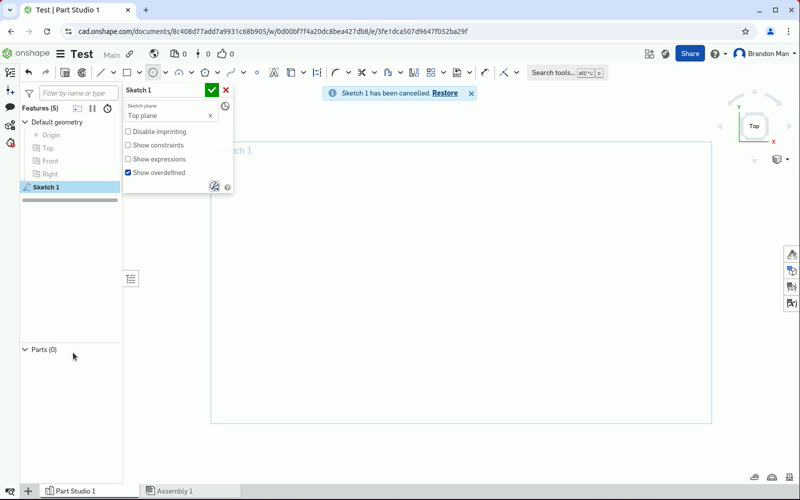
mouse_move(461, 282)
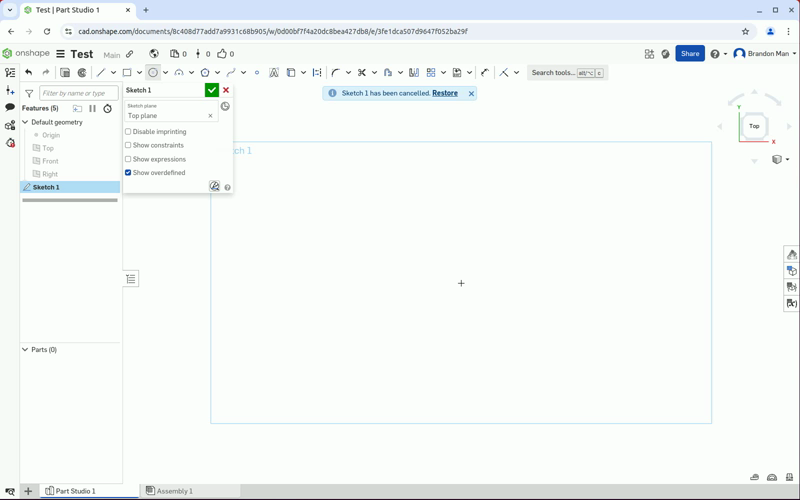
click(461, 282)
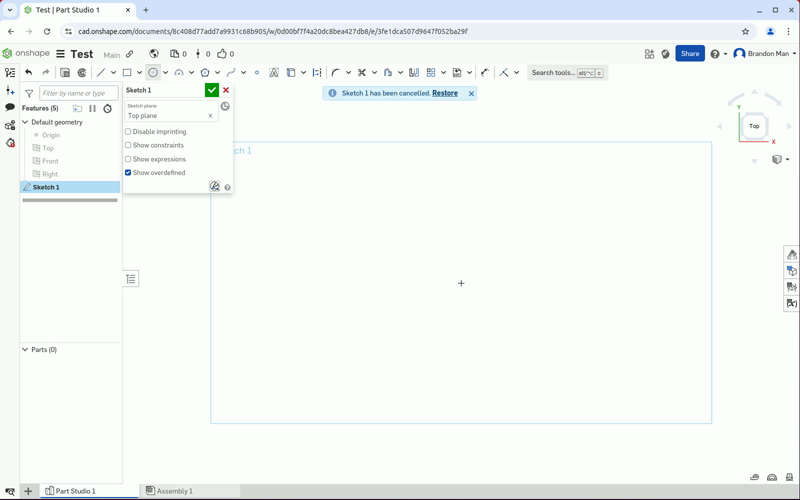
key_up(shift)
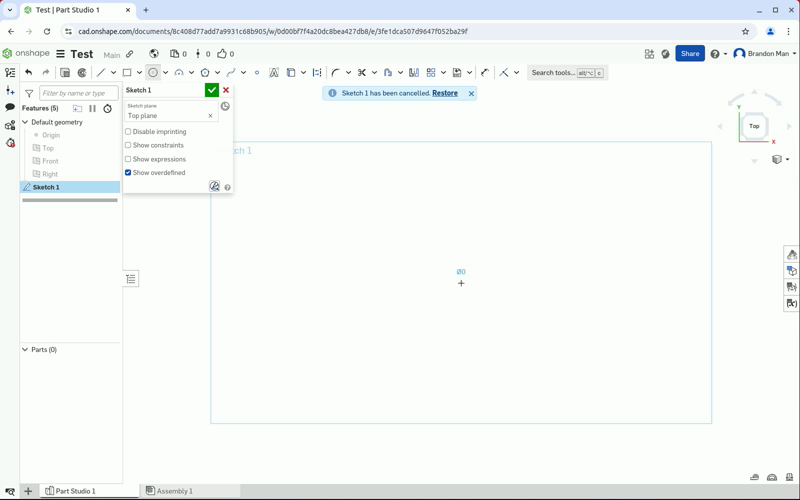
mouse_move(574, 282)
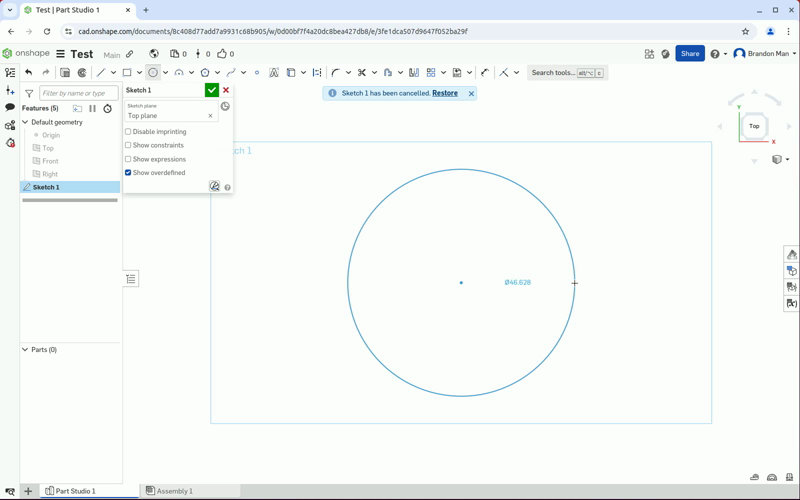
click(574, 282)
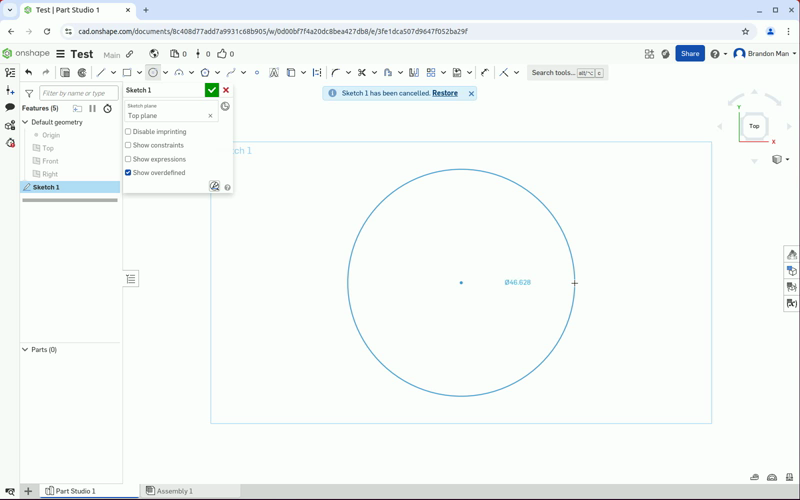
key(esc)
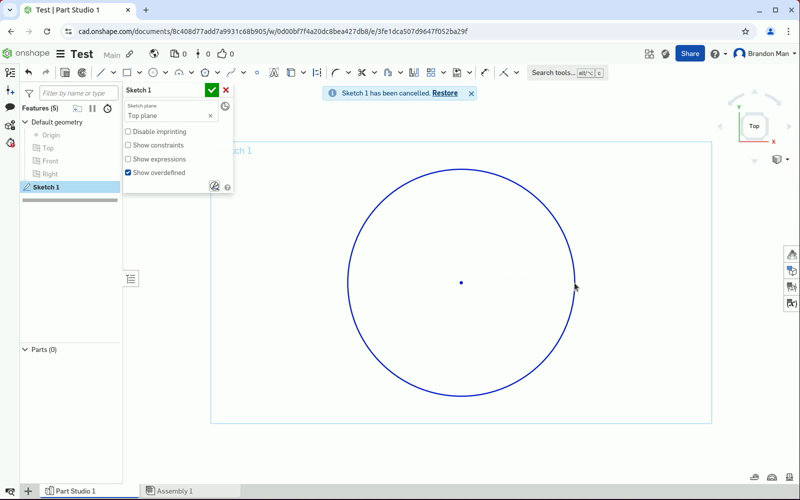
mouse_move(447, 257)
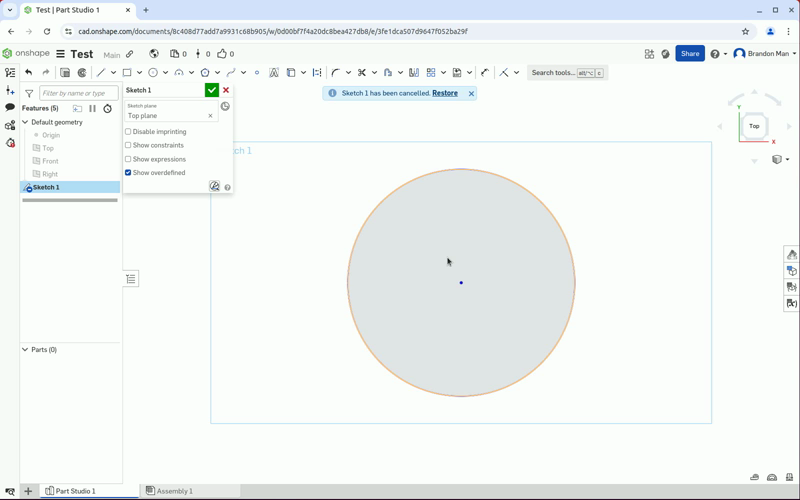
click(447, 257)
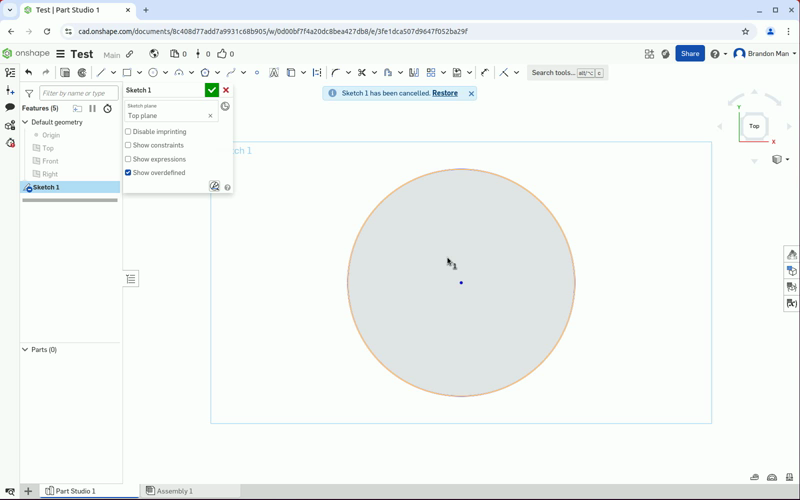
mouse_move(73, 352)
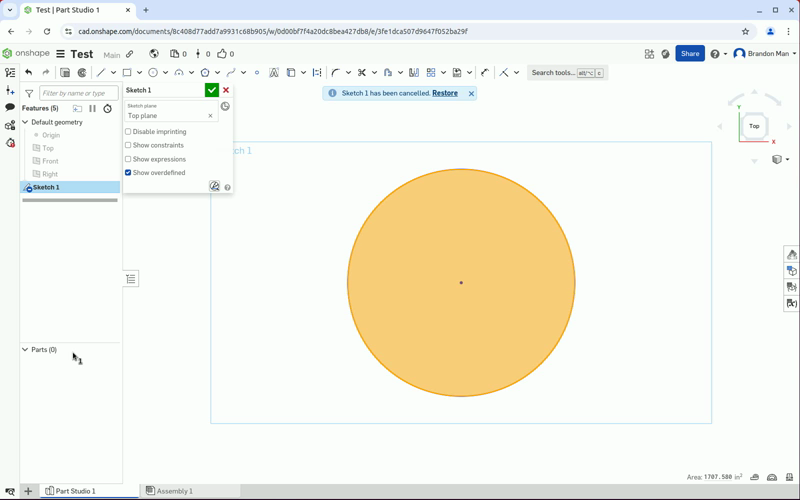
key(shift+y)
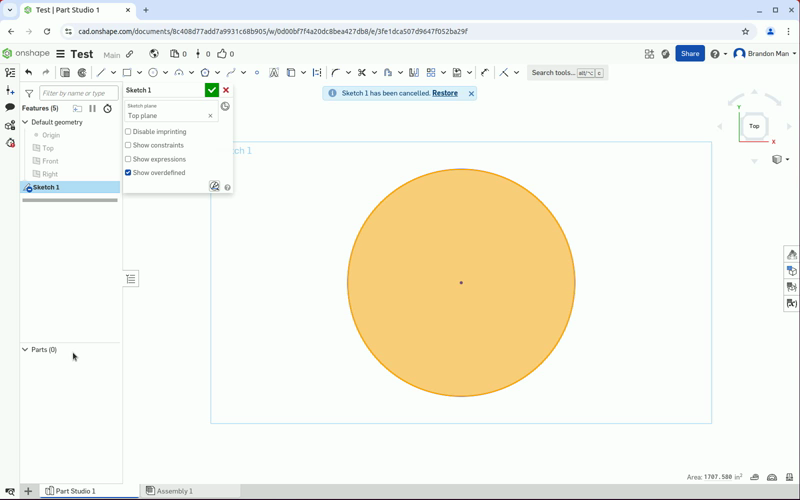
key(shift+e)
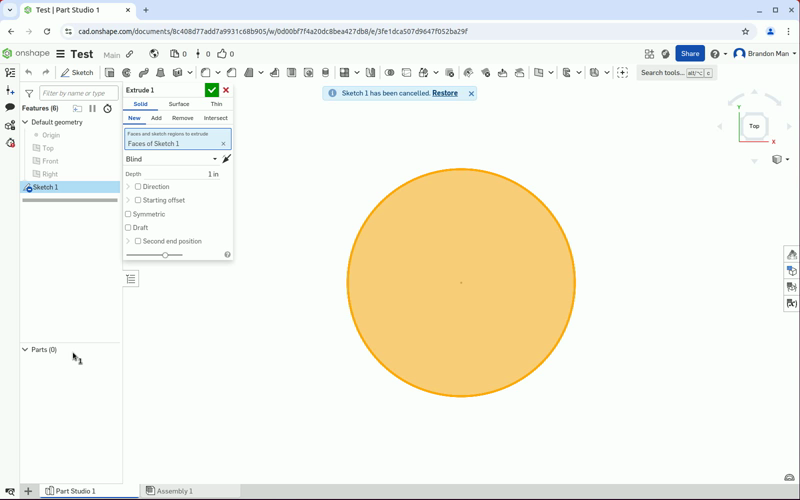
mouse_move(143, 106)
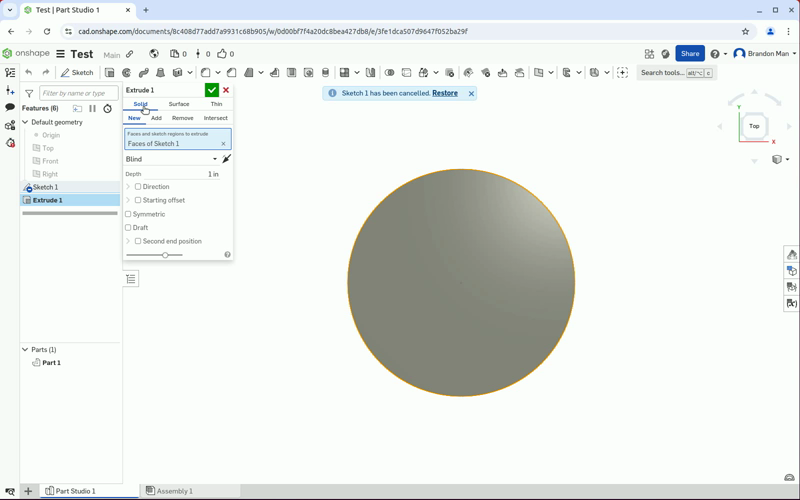
click(143, 106)
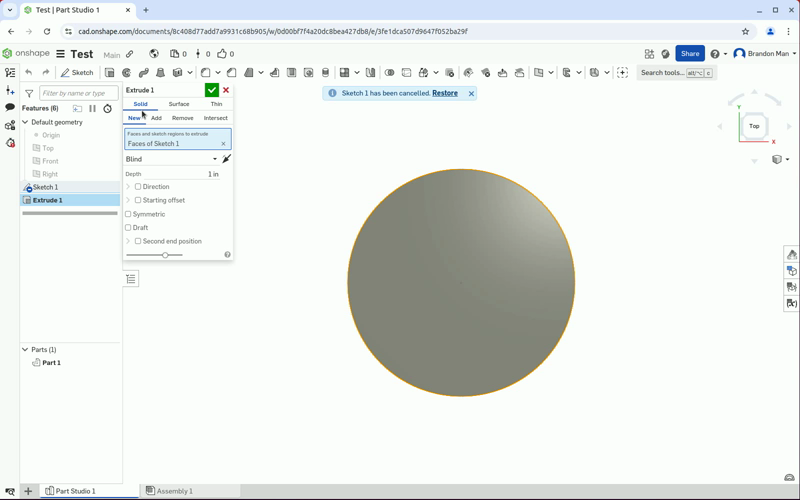
mouse_move(137, 120)
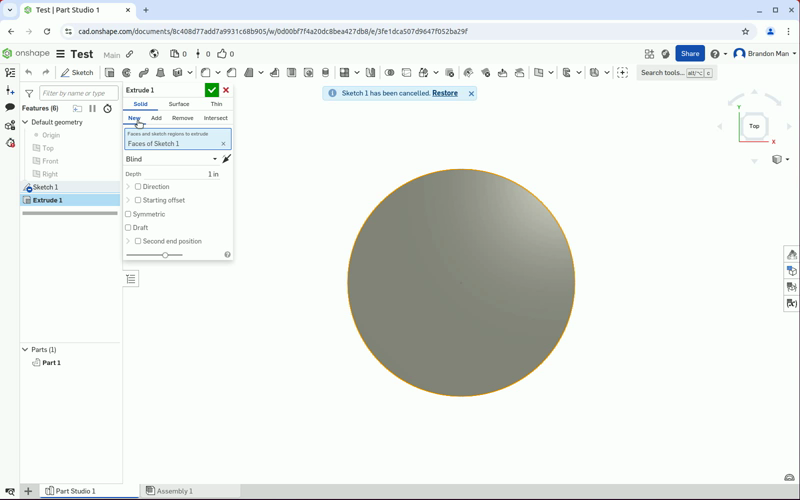
click(137, 120)
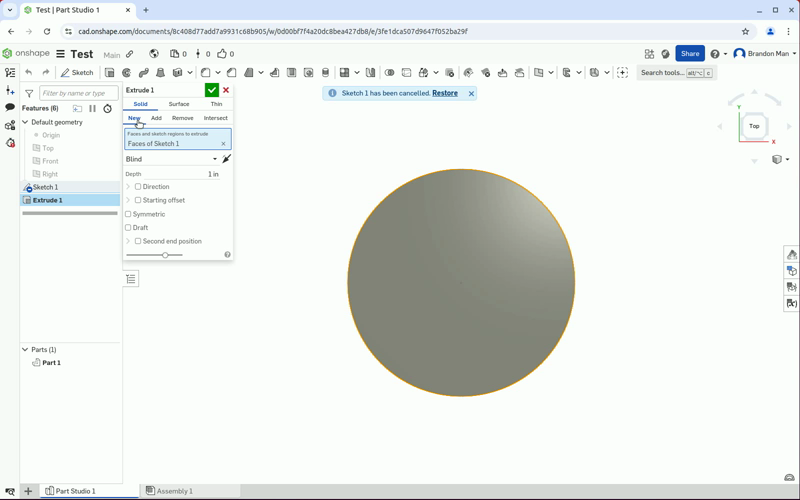
key(tab, 4)
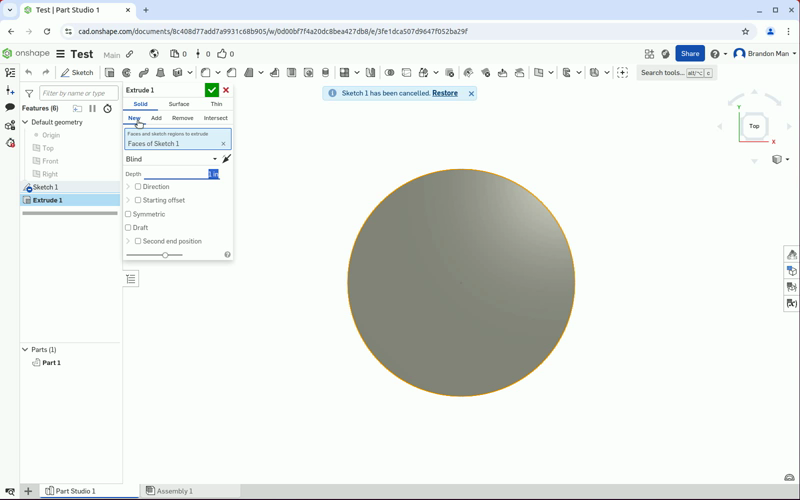
text(1.685)
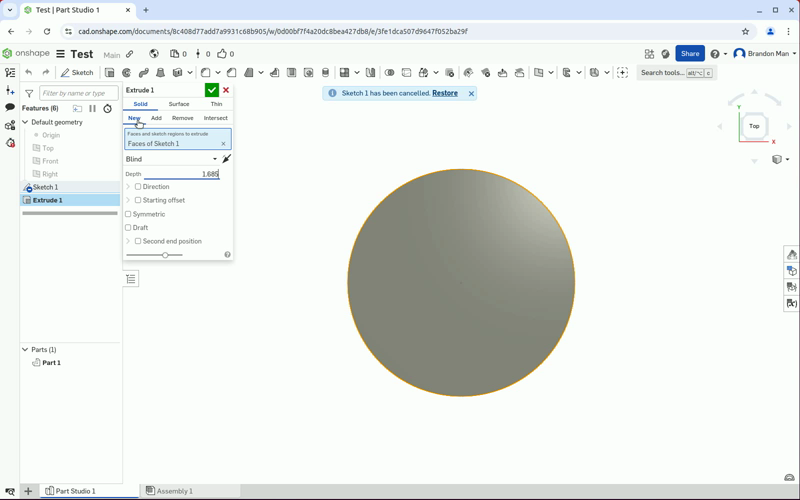
key(enter)
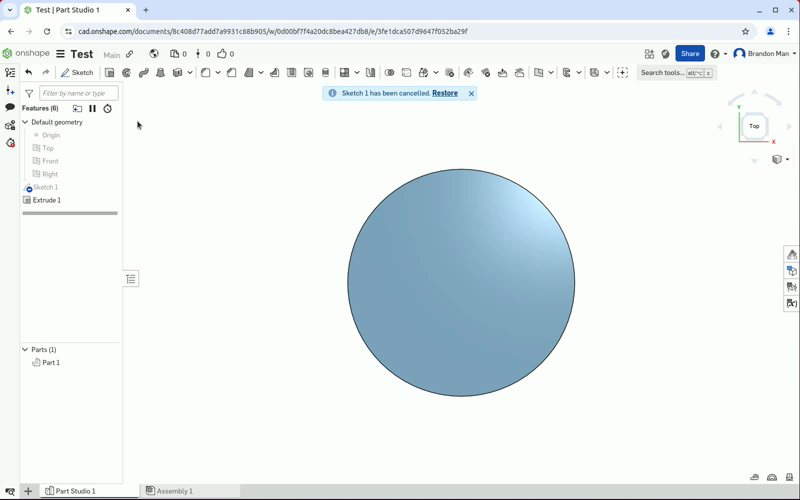
key(shift+h)
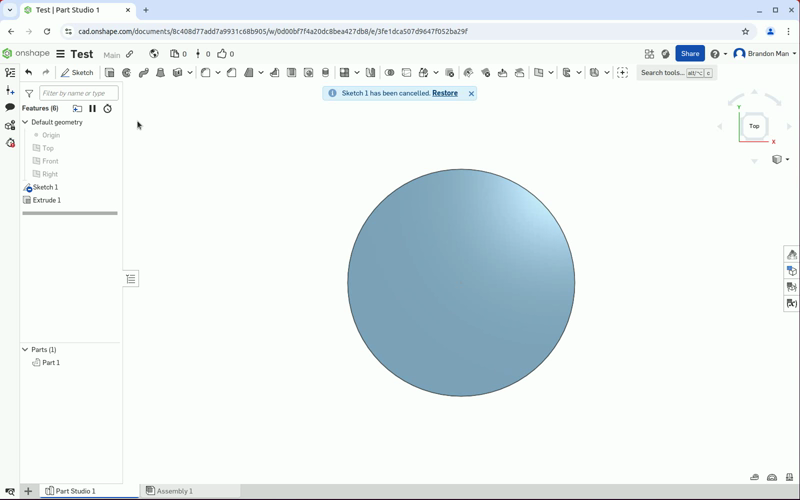
key(shift+h)
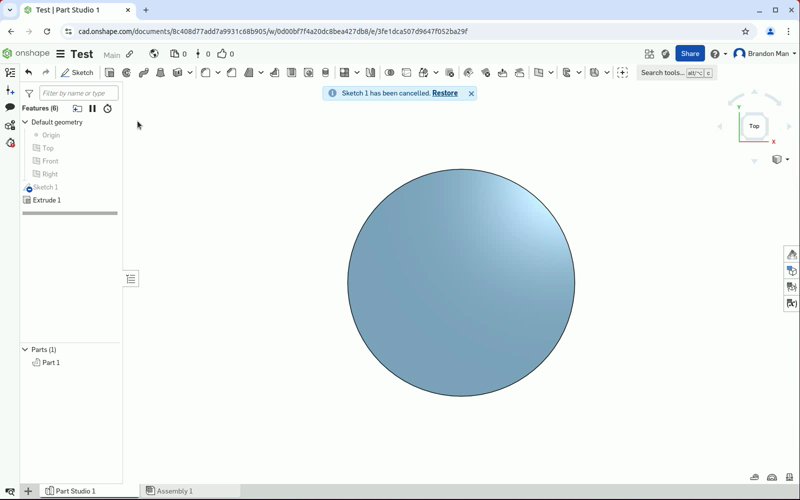
mouse_move(73, 189)
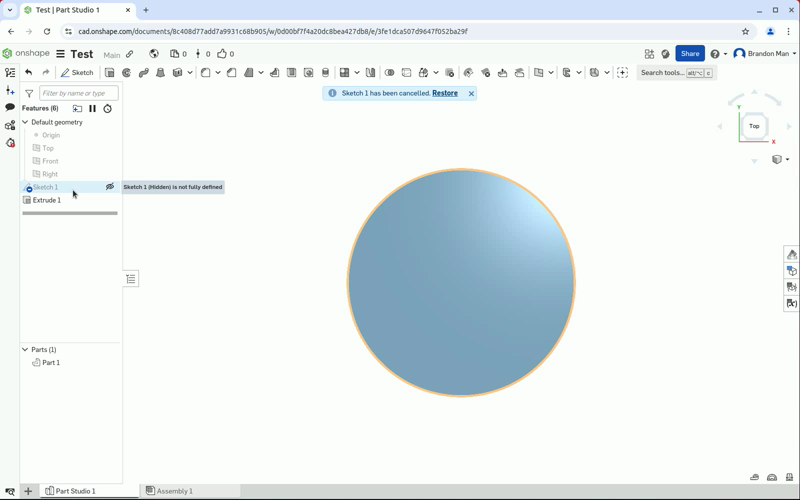
click(73, 189)
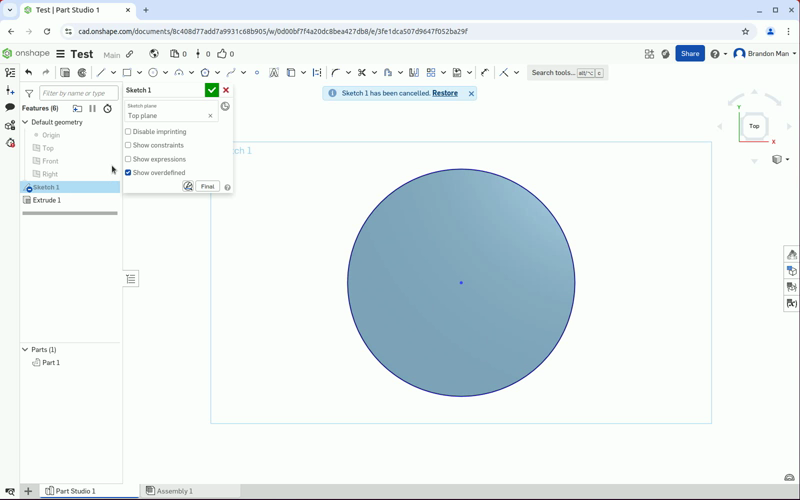
mouse_move(229, 92)
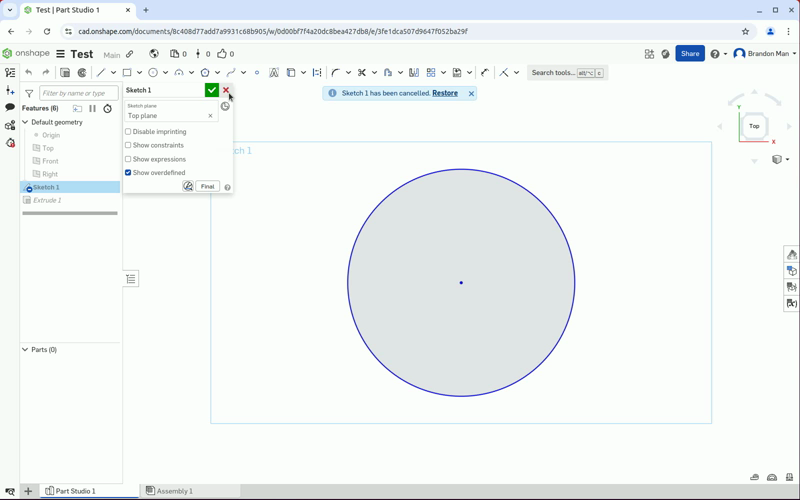
click(229, 92)
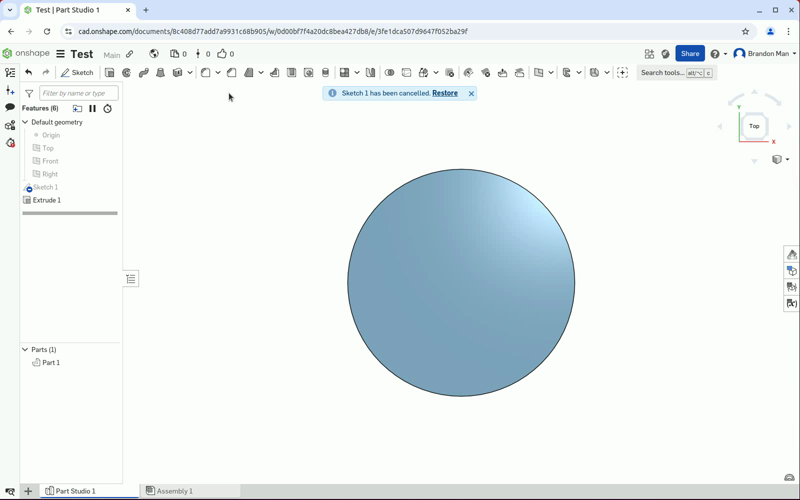
mouse_move(541, 75)
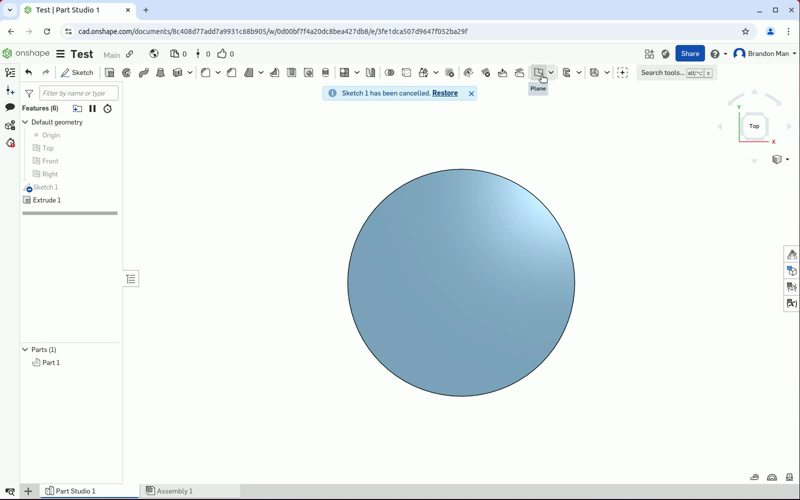
click(541, 75)
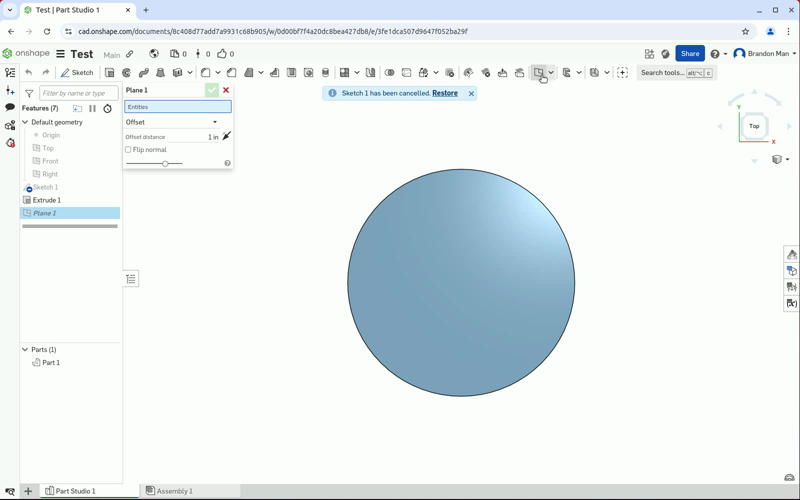
mouse_move(73, 150)
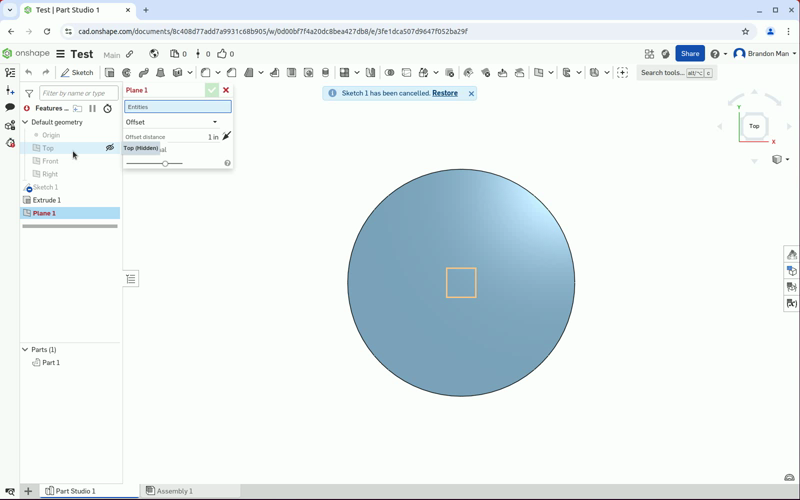
click(73, 150)
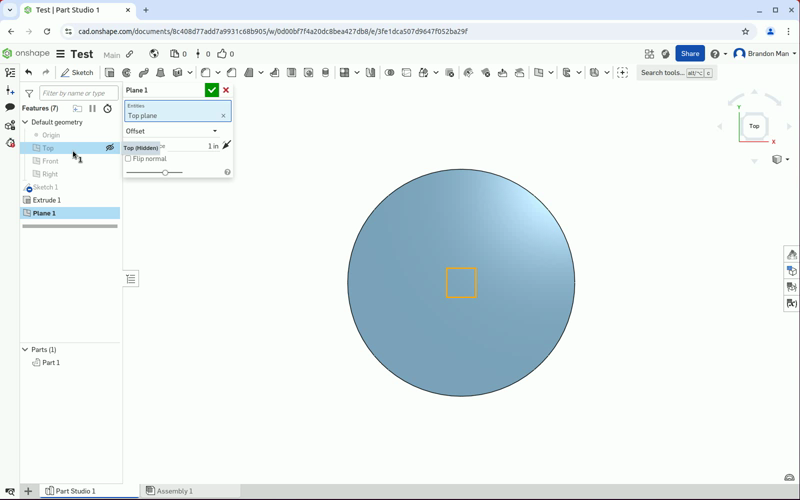
key(tab, 2)
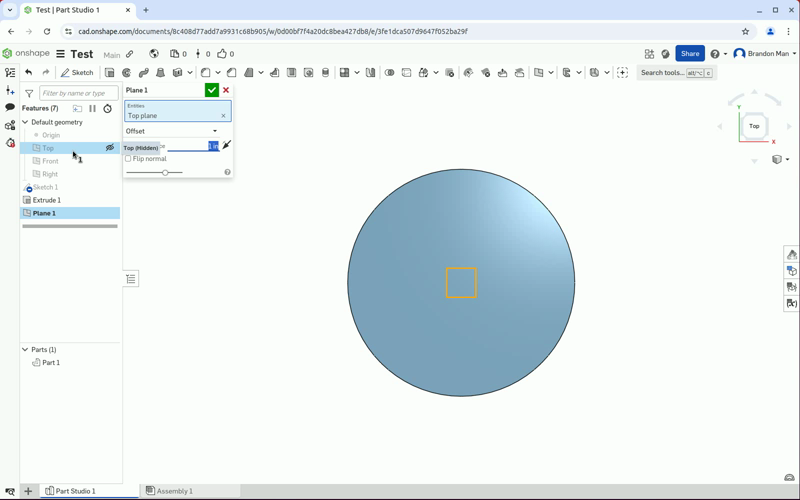
text(1.695)
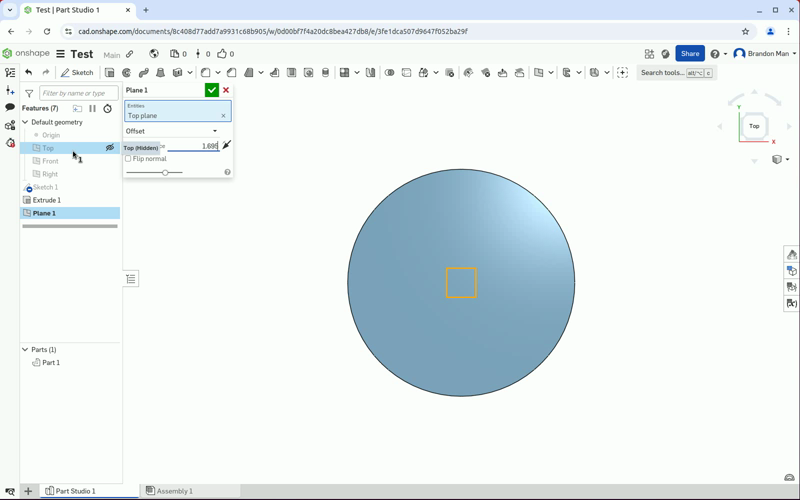
key(enter, 2)
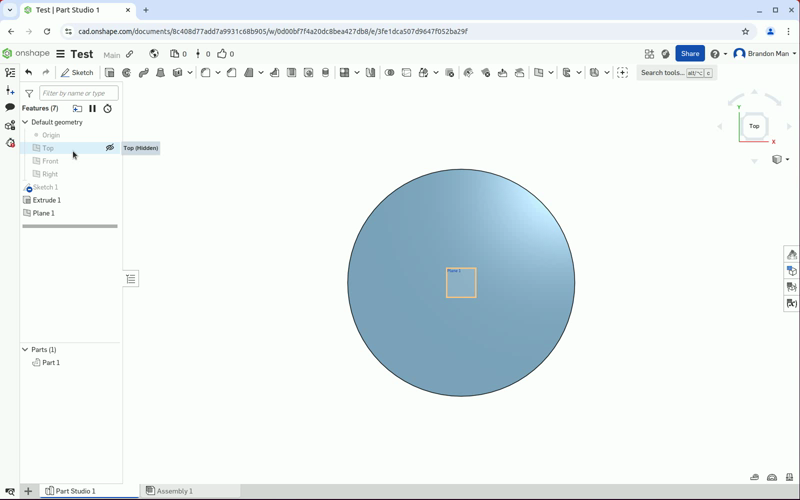
key(shift+s)
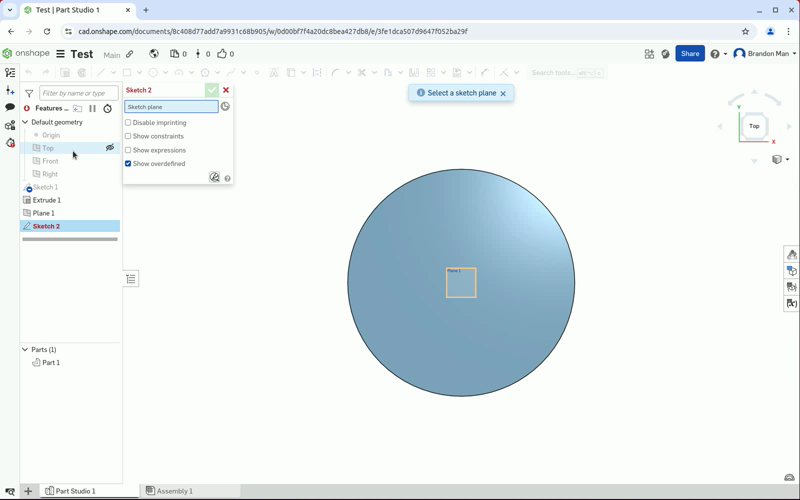
mouse_move(73, 215)
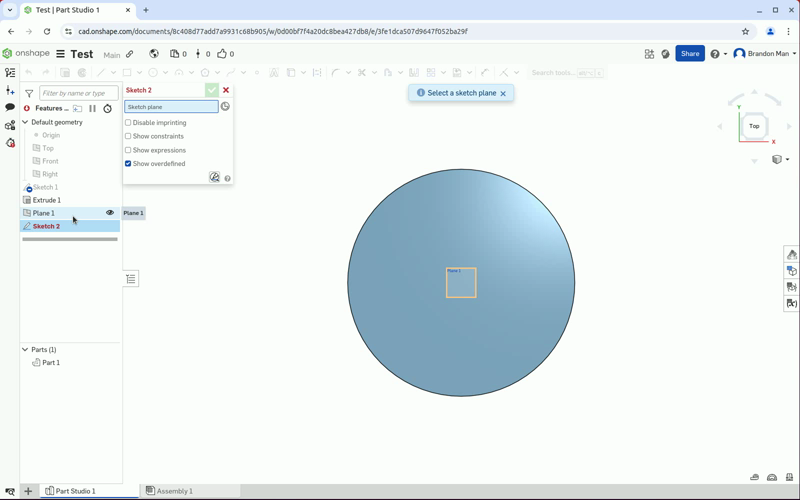
click(73, 215)
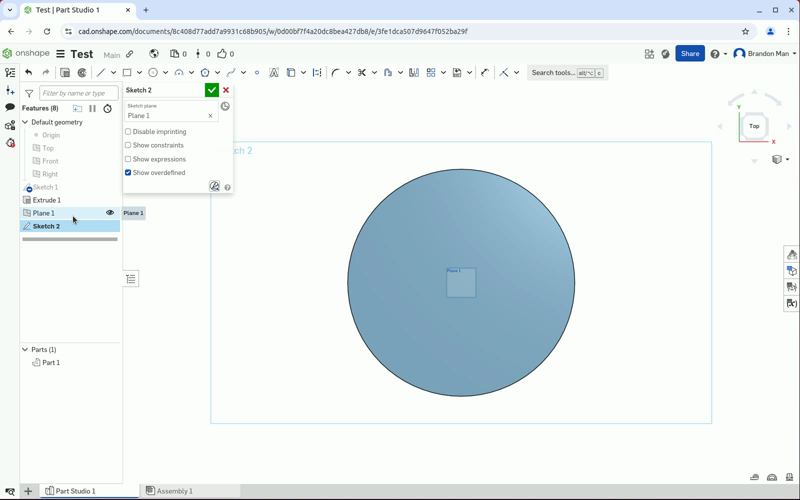
mouse_move(73, 352)
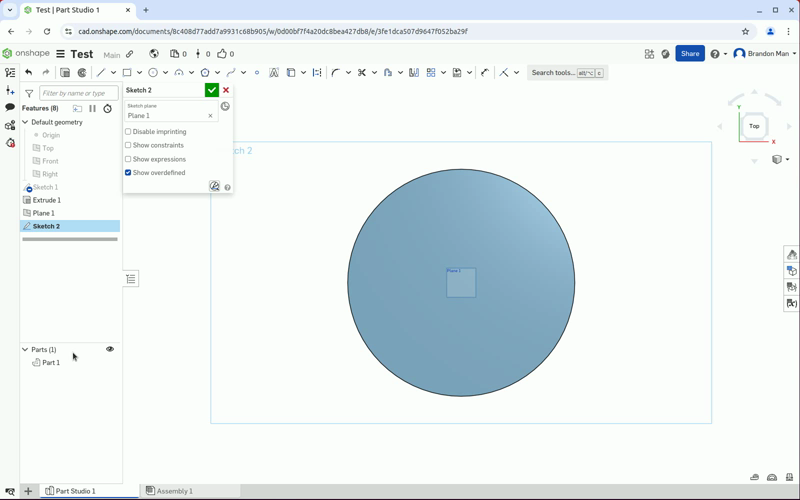
key(y)
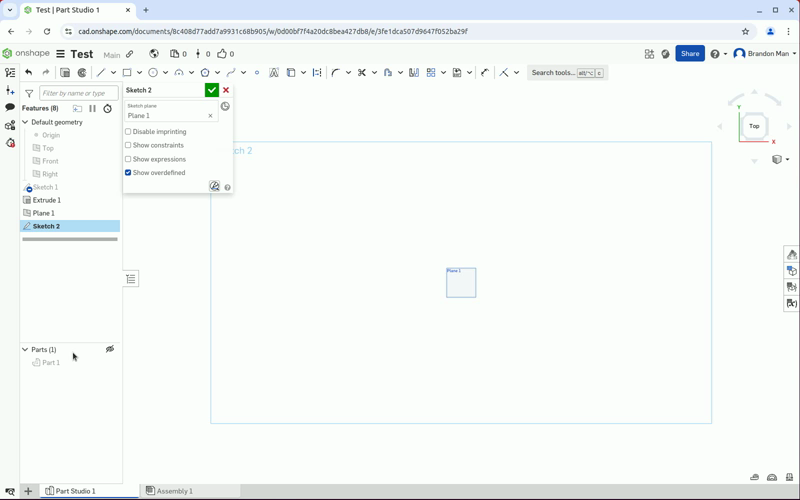
key(c)
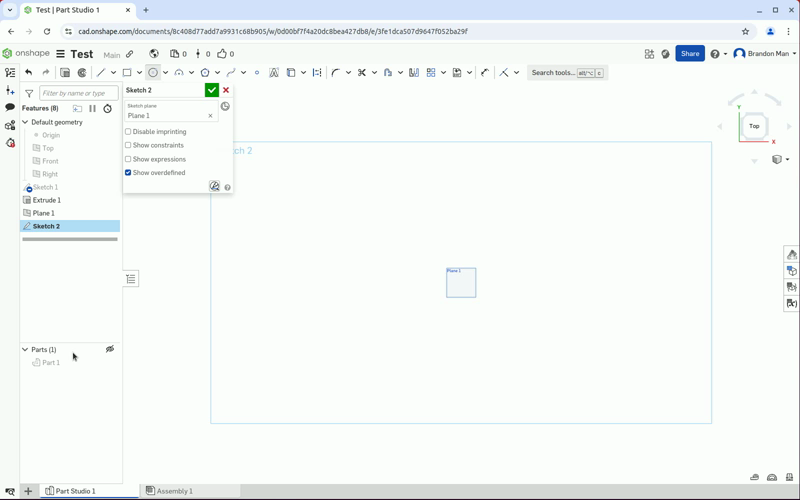
key_down(shift)
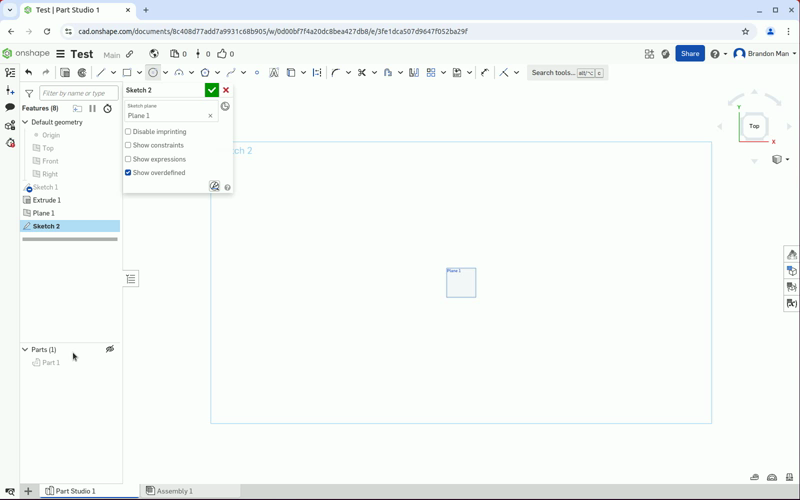
mouse_move(516, 282)
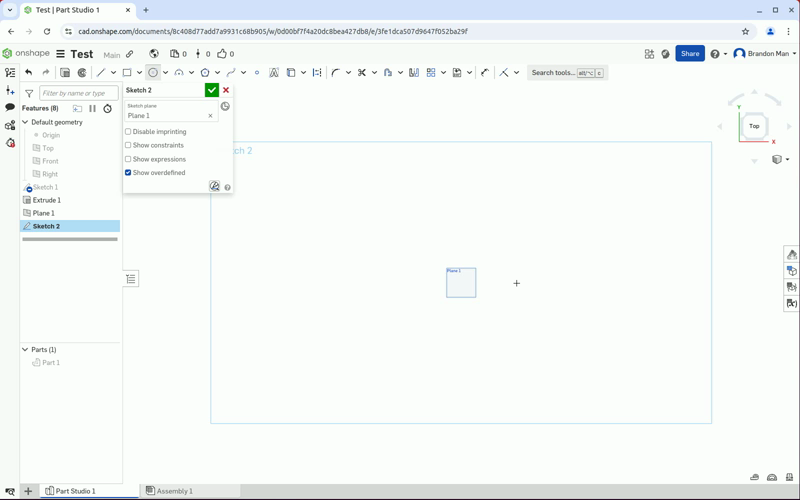
click(516, 282)
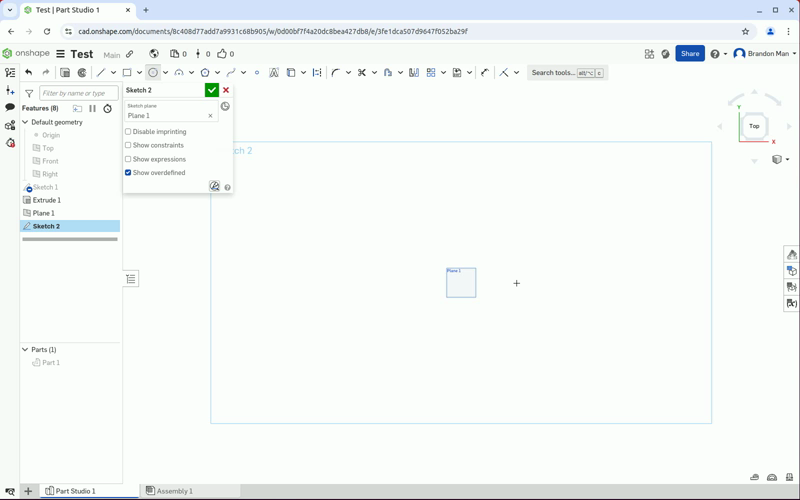
key_up(shift)
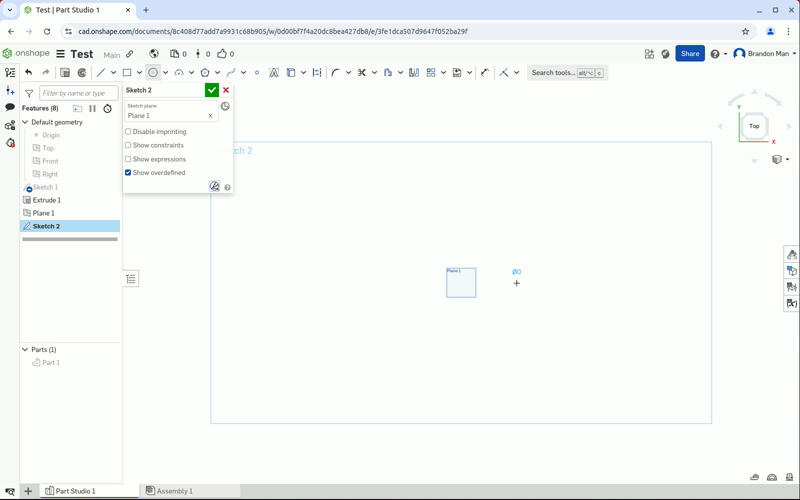
mouse_move(562, 282)
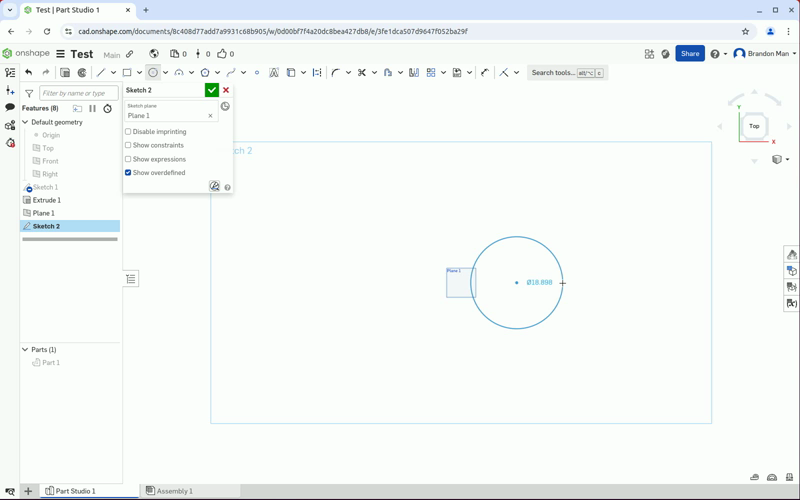
click(562, 282)
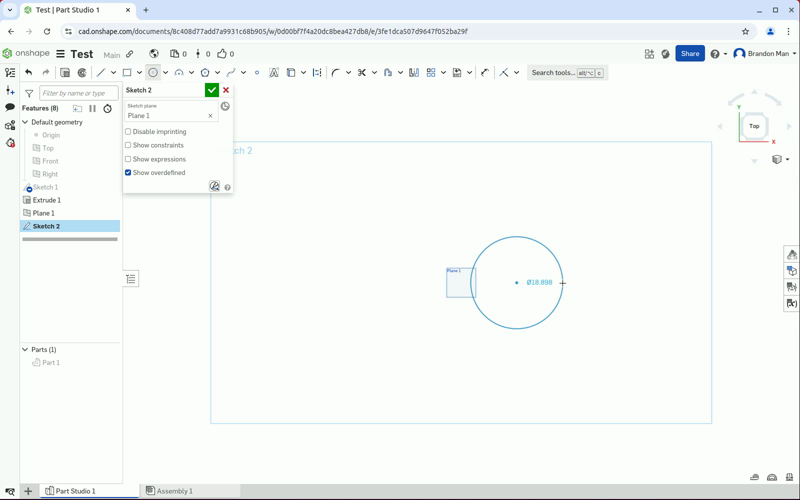
key(esc)
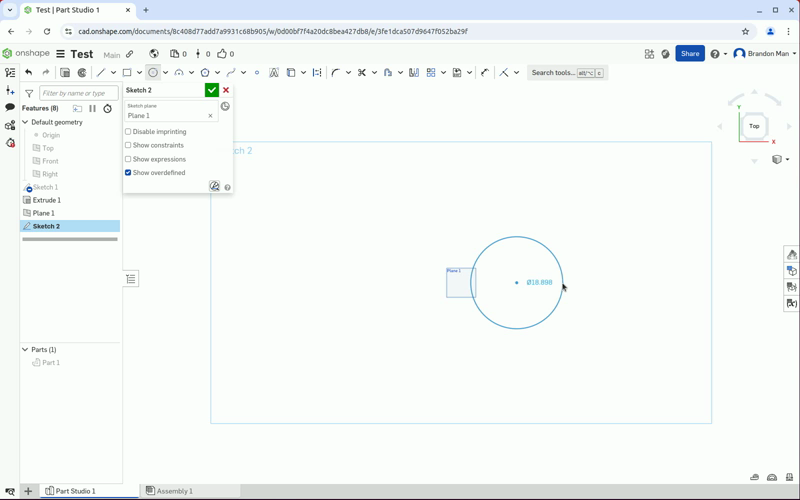
mouse_move(505, 299)
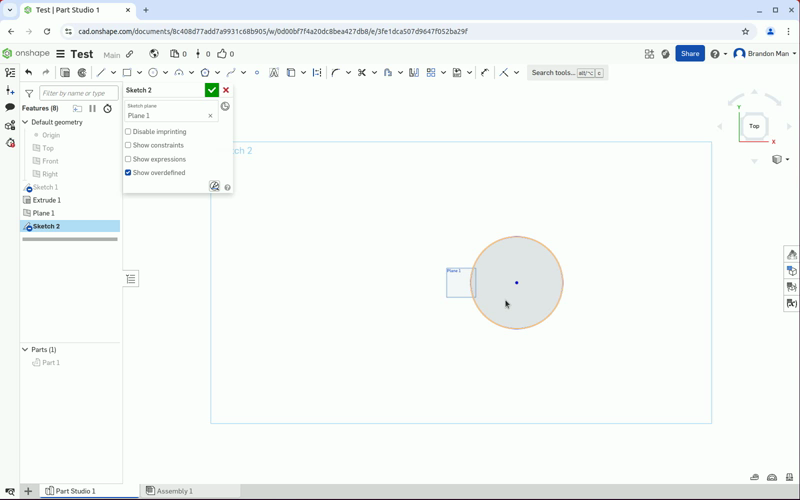
click(505, 299)
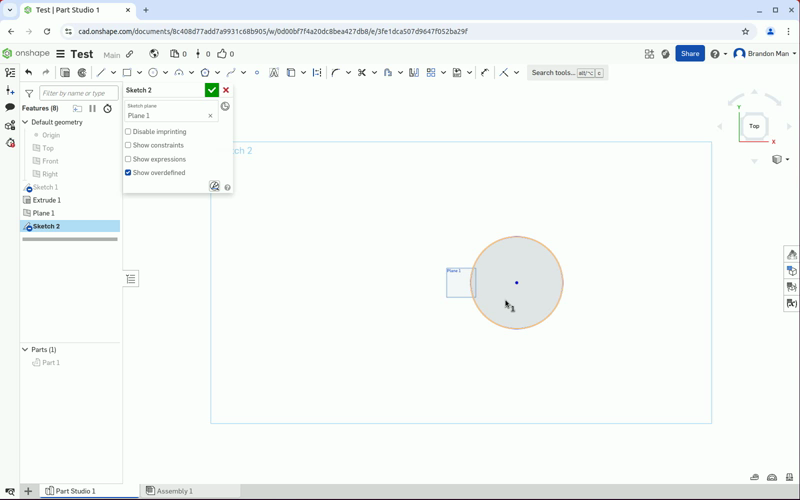
mouse_move(73, 352)
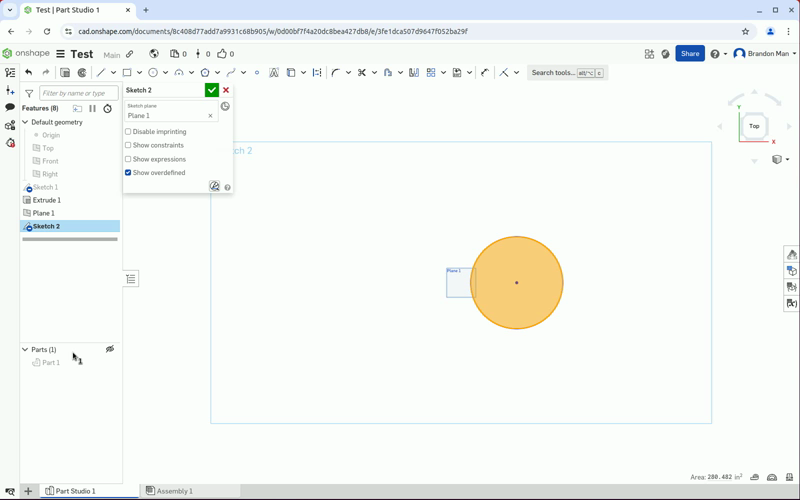
key(shift+y)
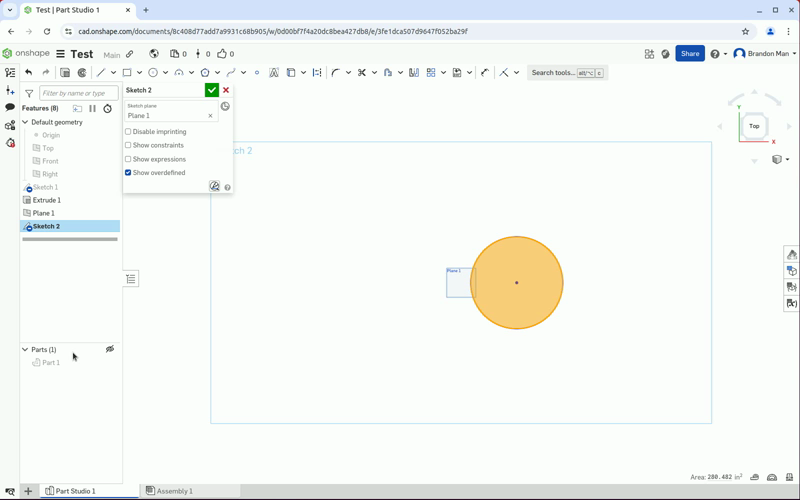
key(shift+e)
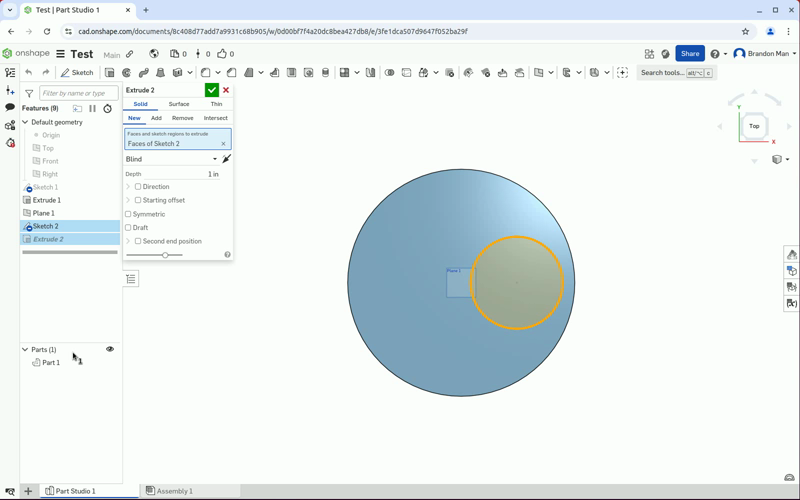
mouse_move(143, 106)
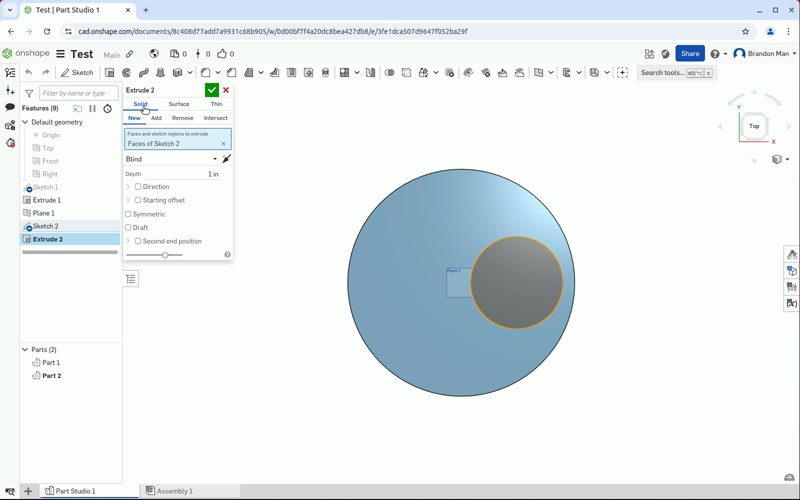
click(143, 106)
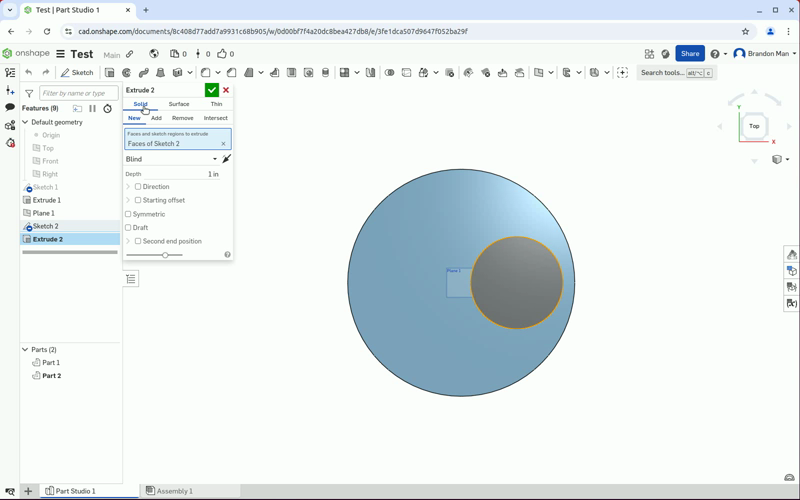
mouse_move(186, 120)
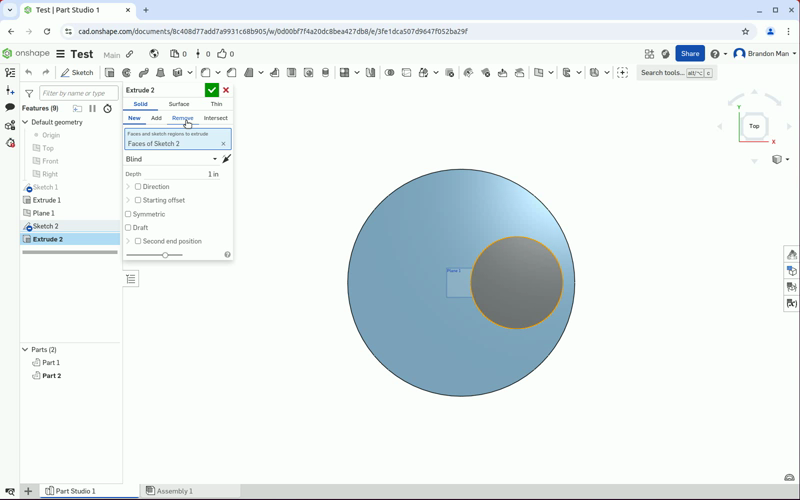
click(186, 120)
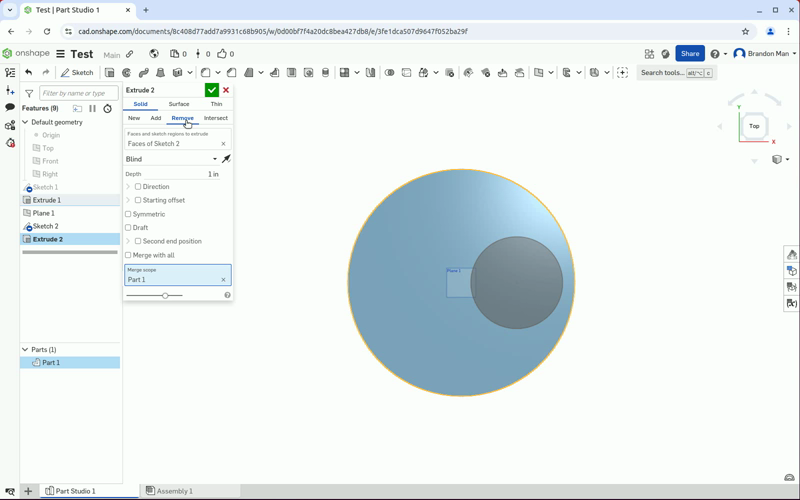
key(tab, 4)
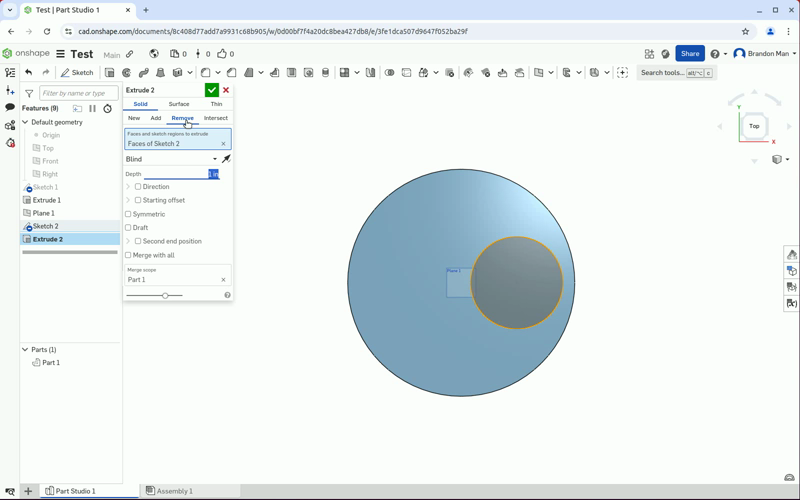
text(0.722)
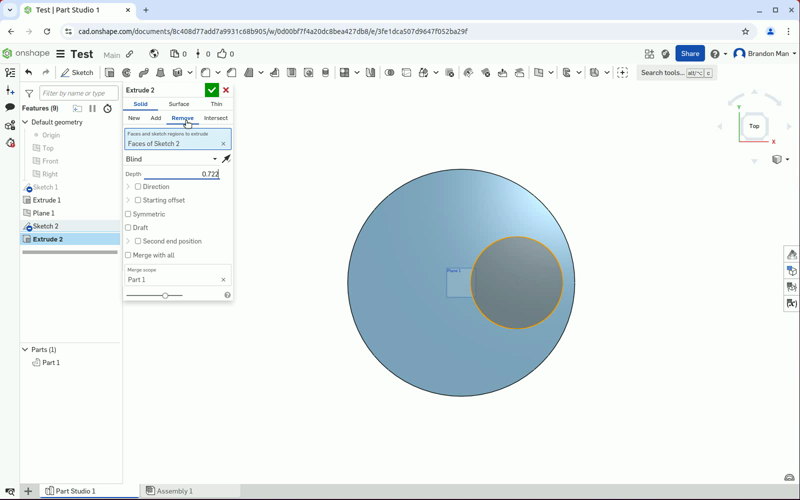
key(tab, 6)
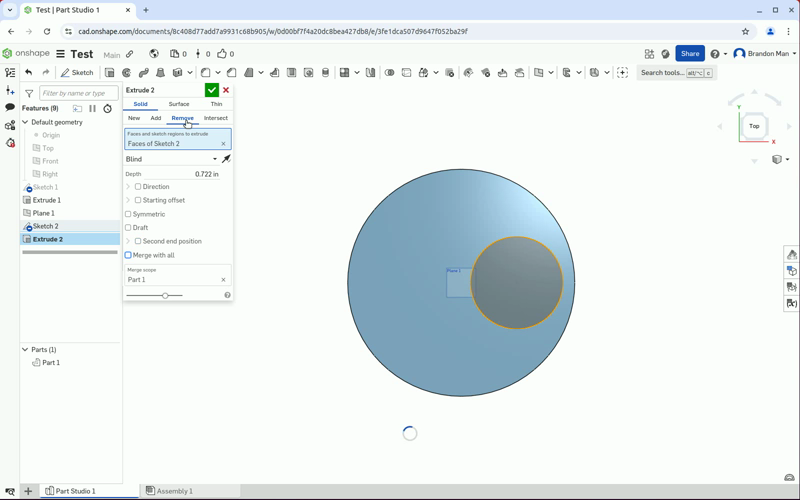
key(space)
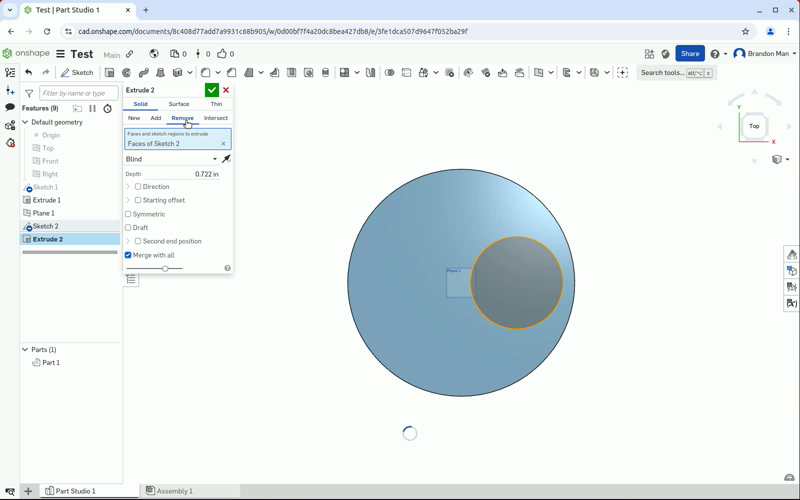
key(enter)
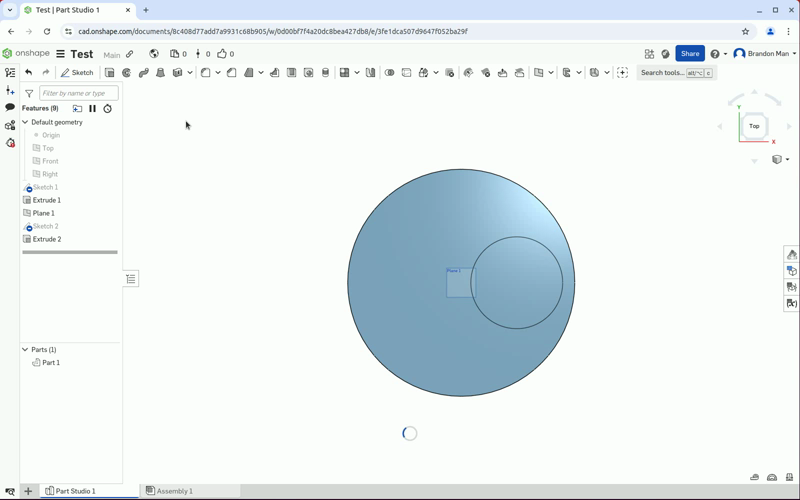
key(shift+h)
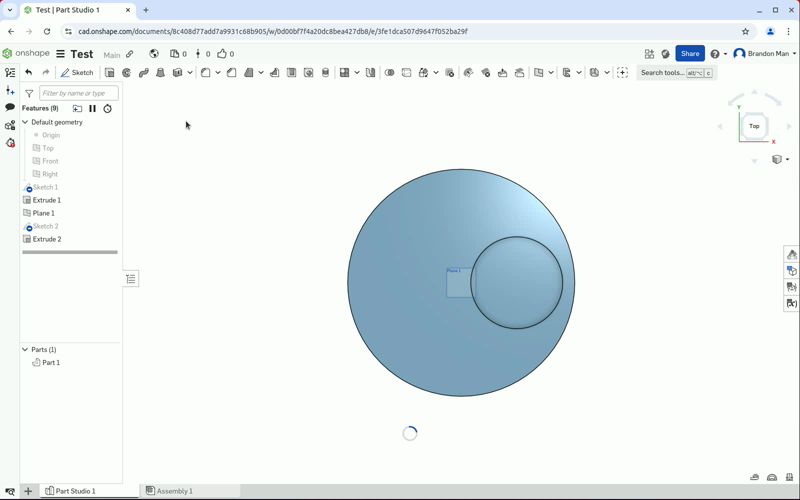
key(shift+h)
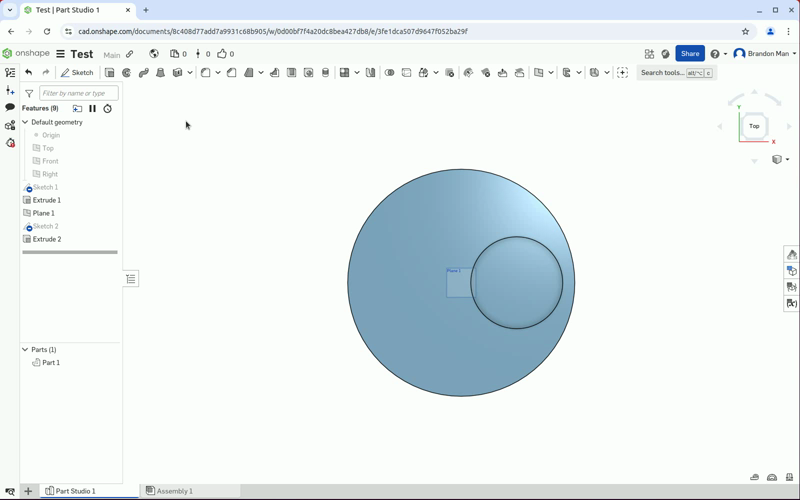
mouse_move(73, 189)
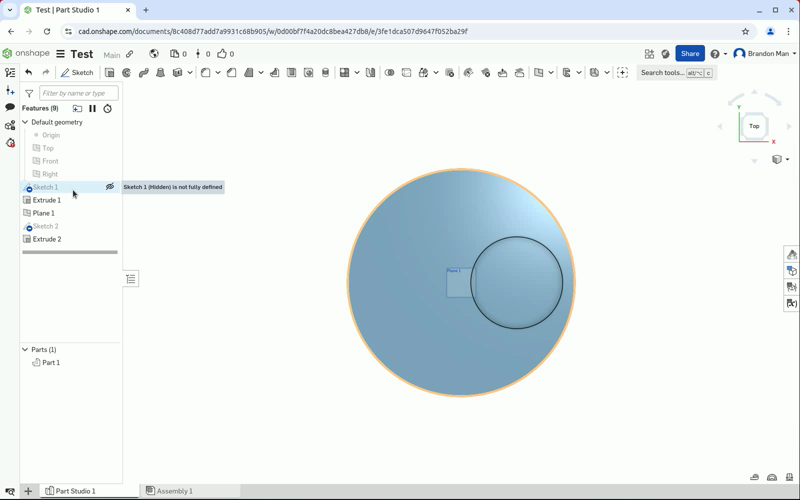
click(73, 189)
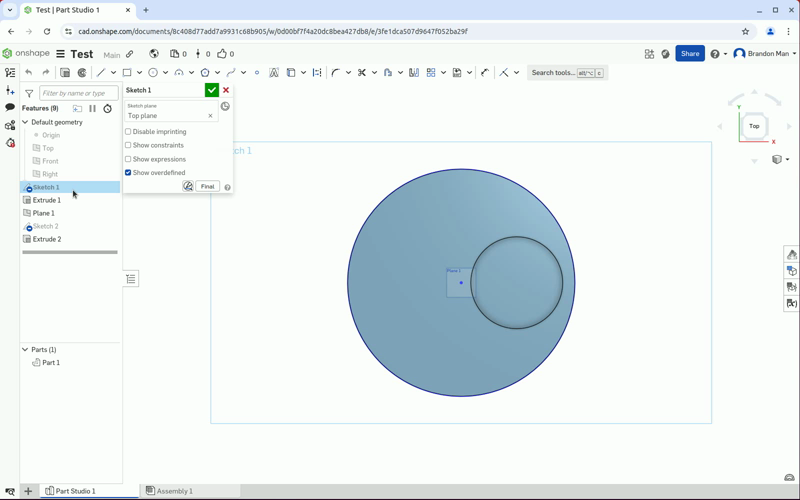
mouse_move(229, 92)
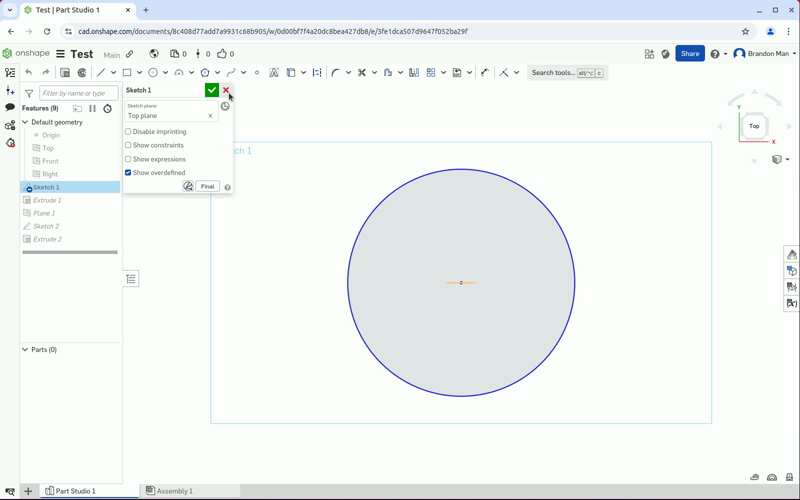
click(229, 92)
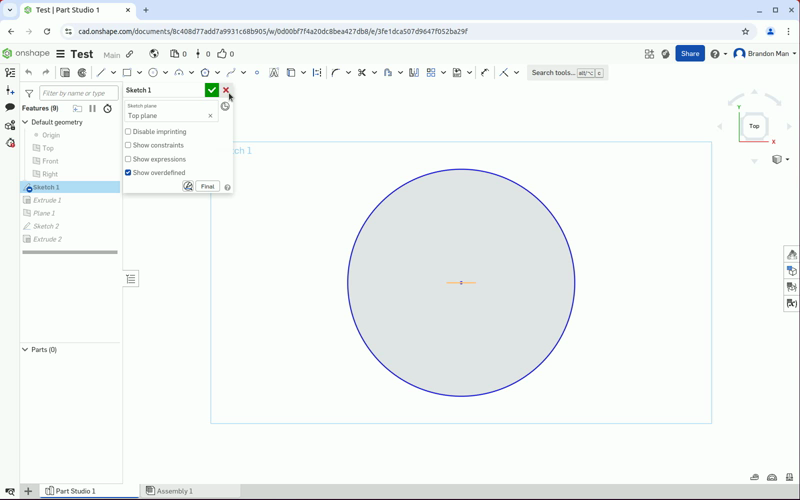
key(shift+s)
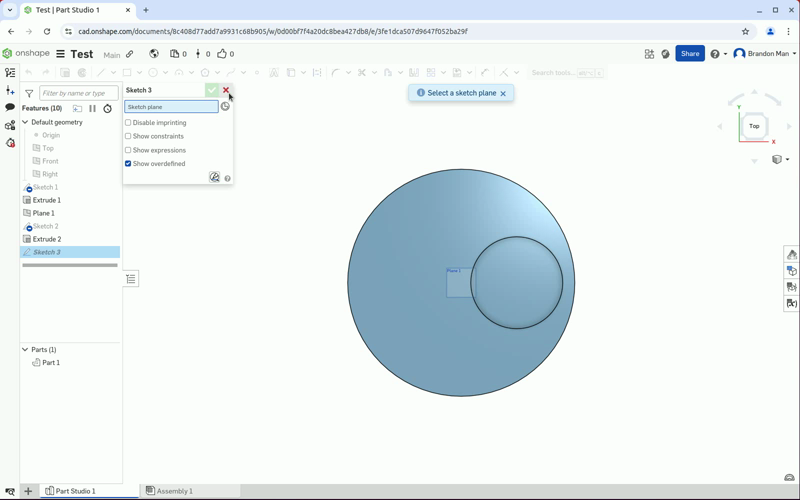
mouse_move(73, 215)
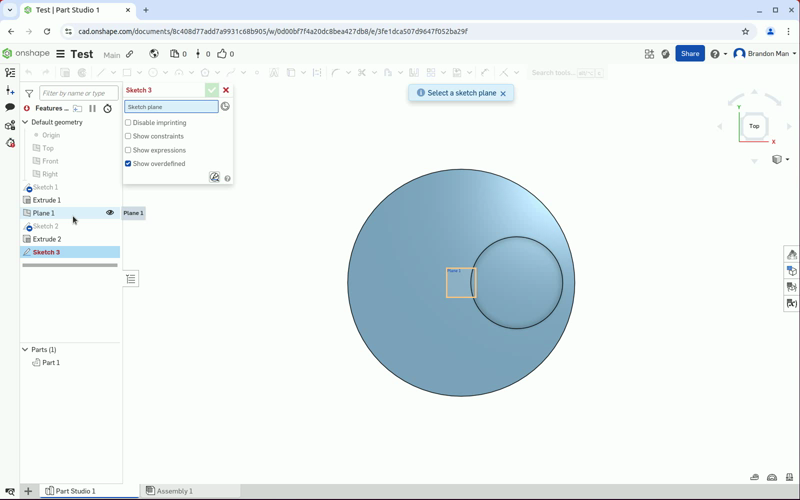
click(73, 215)
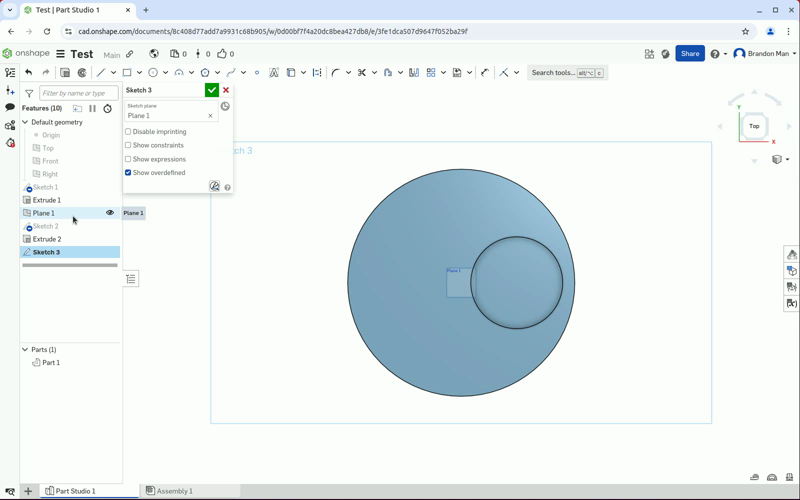
mouse_move(73, 352)
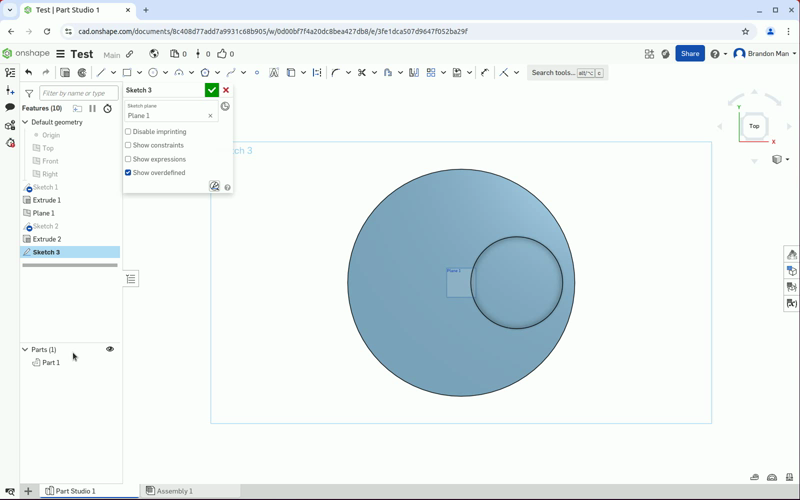
key(y)
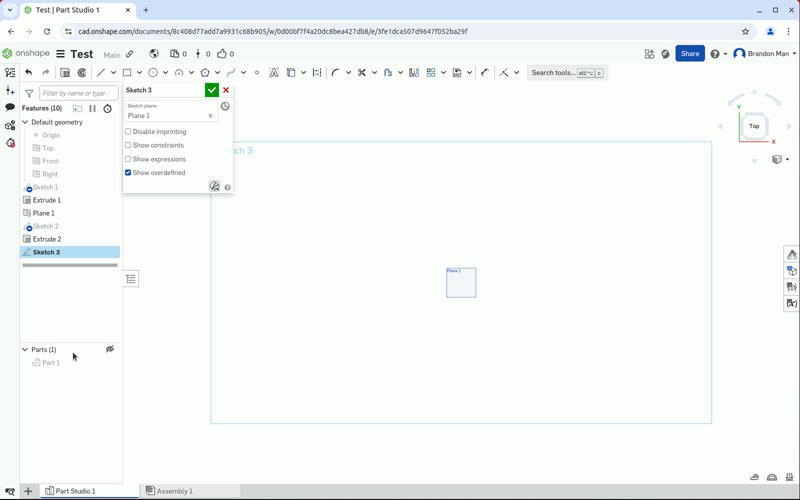
key(c)
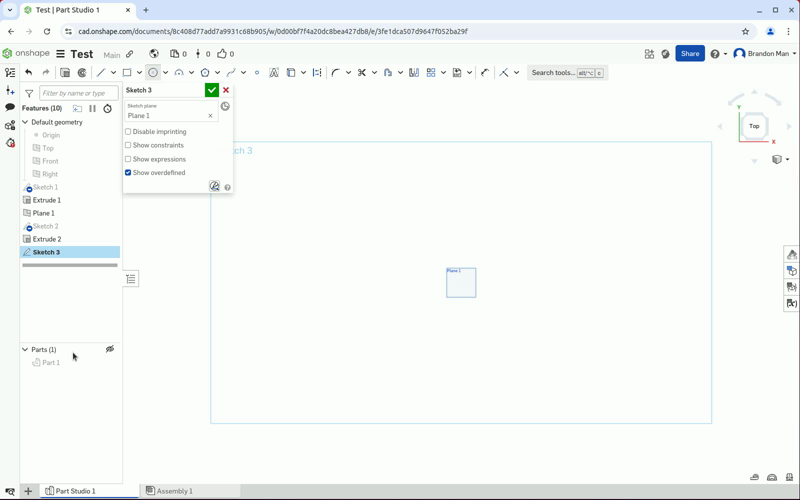
key_down(shift)
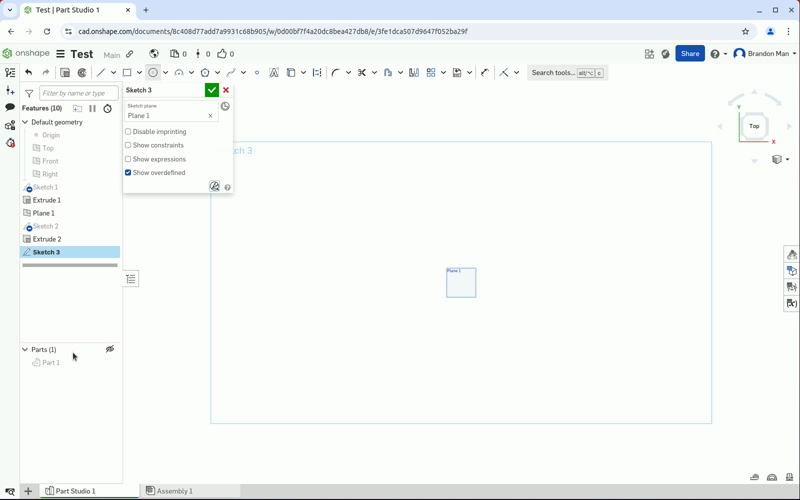
mouse_move(516, 282)
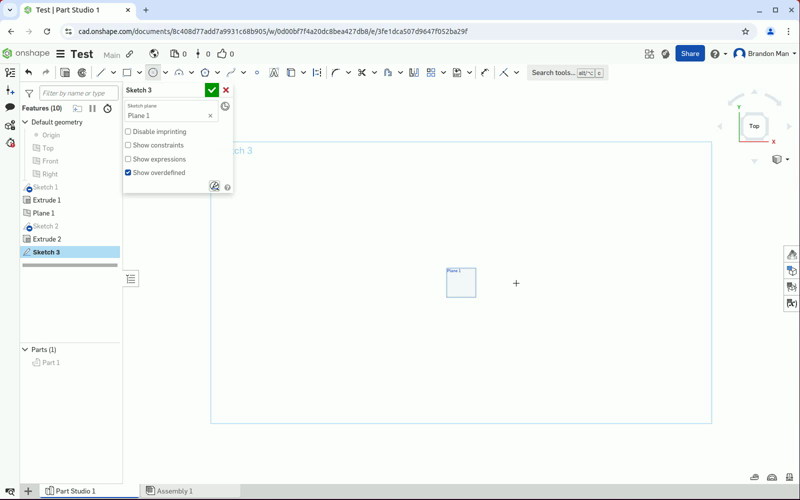
click(516, 282)
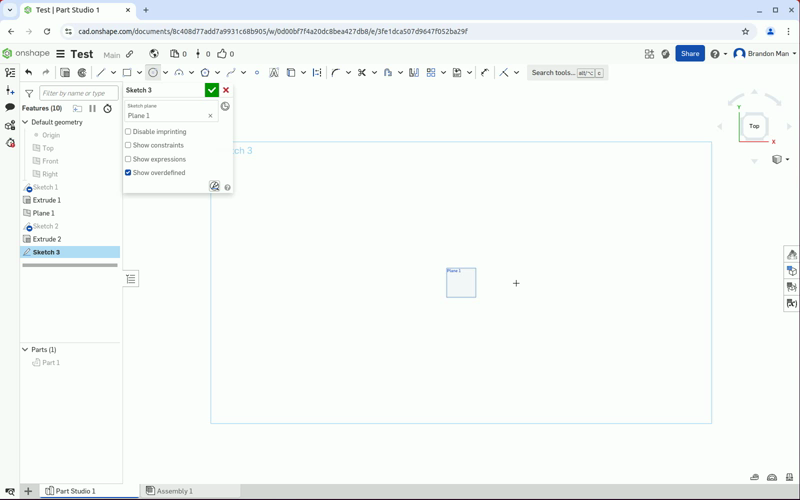
key_up(shift)
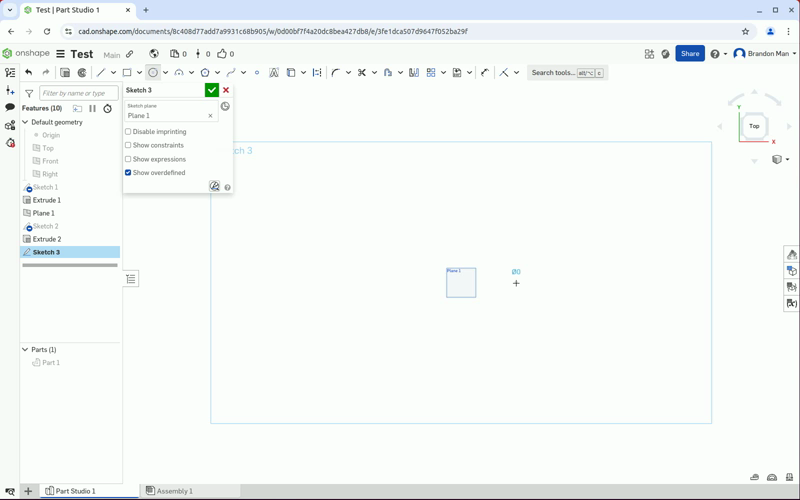
mouse_move(568, 282)
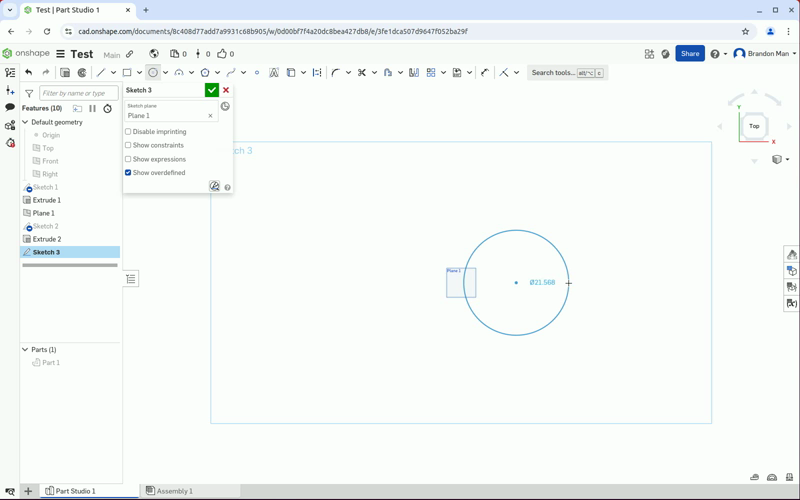
click(568, 282)
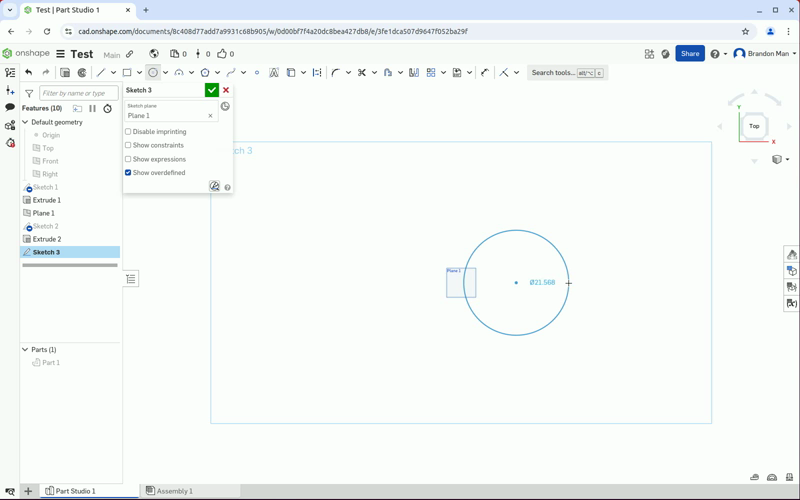
key(esc)
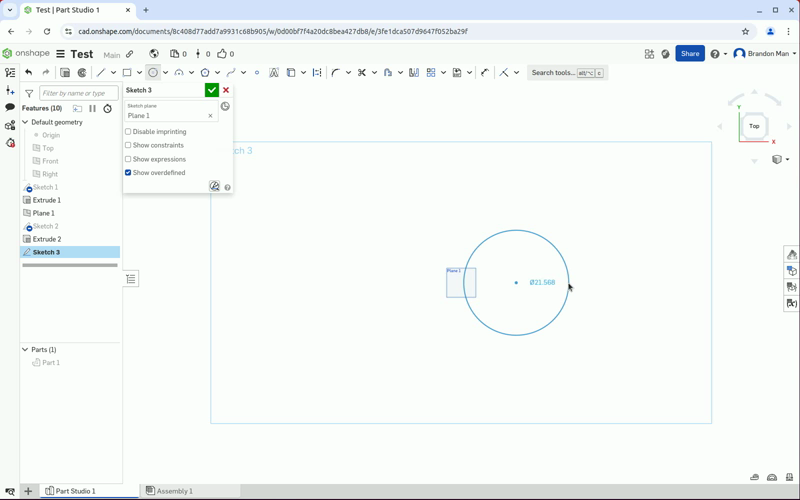
key(c)
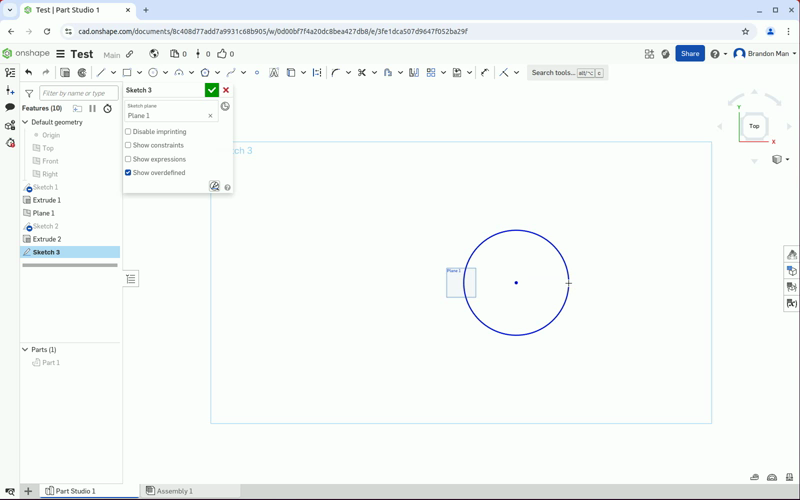
key_down(shift)
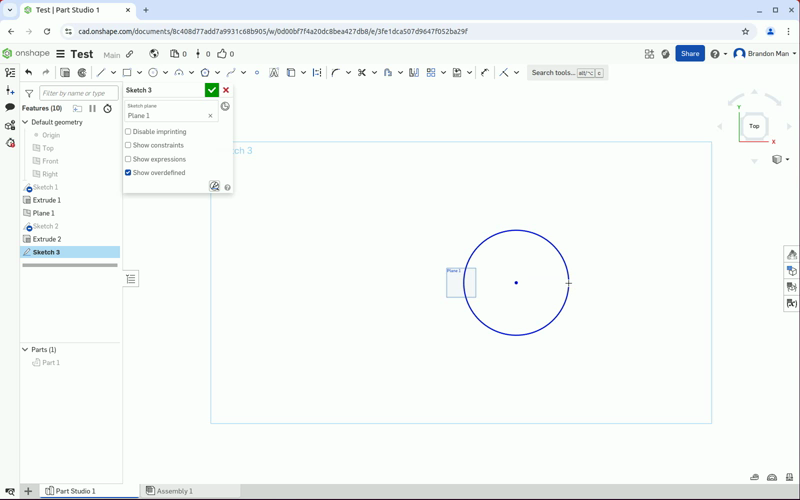
mouse_move(516, 282)
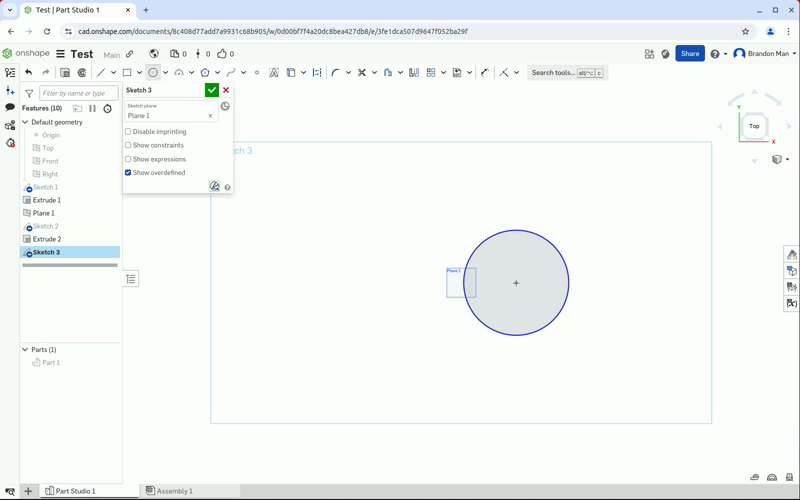
click(516, 282)
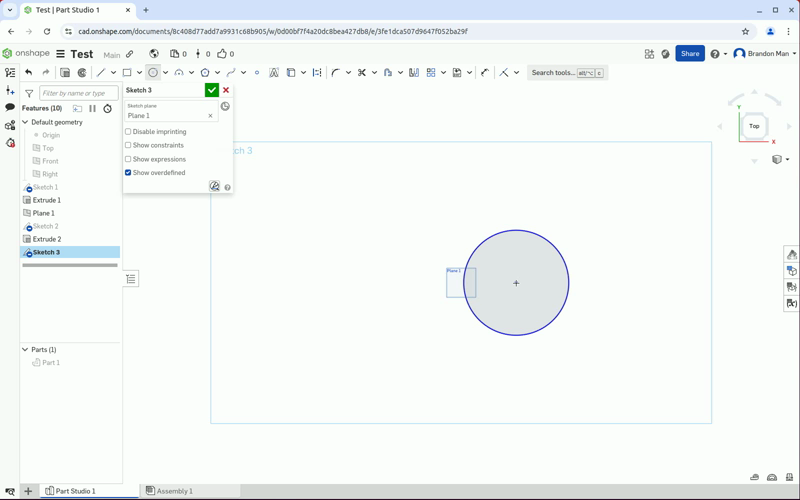
key_up(shift)
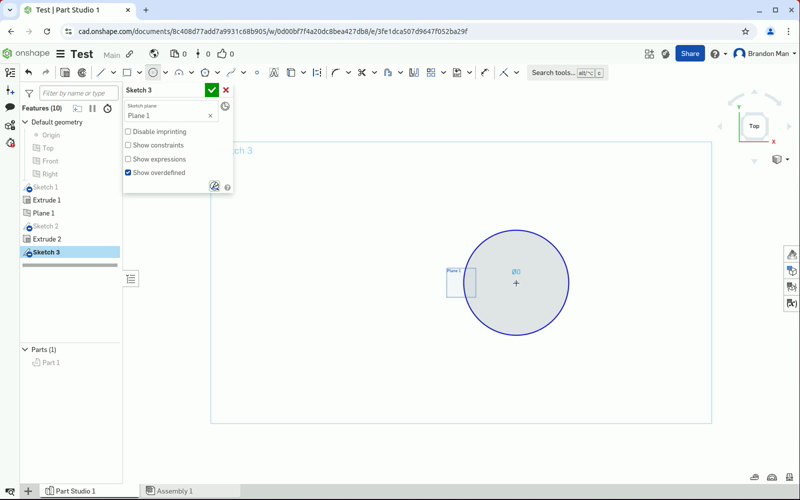
mouse_move(560, 282)
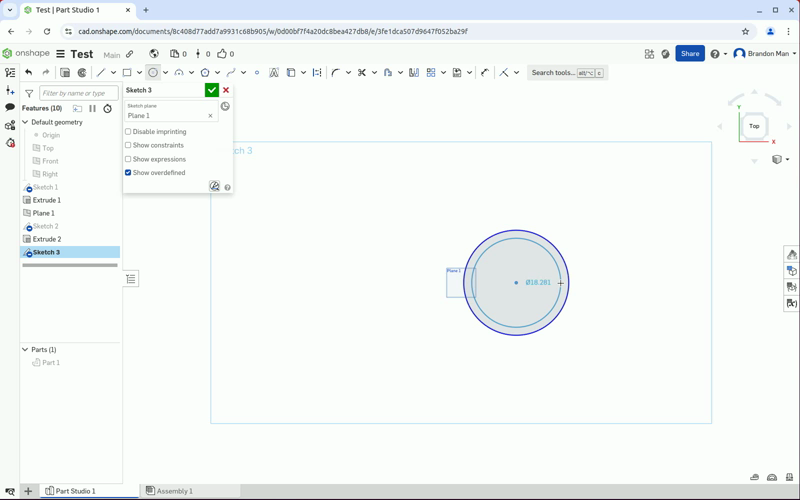
click(560, 282)
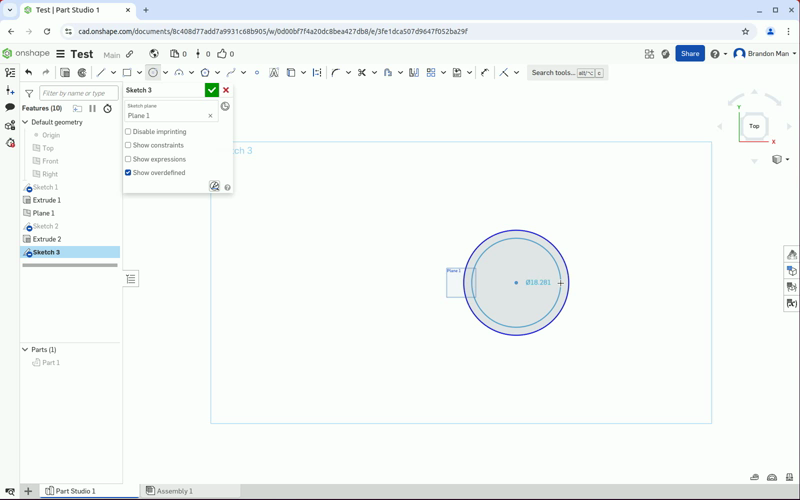
key(esc)
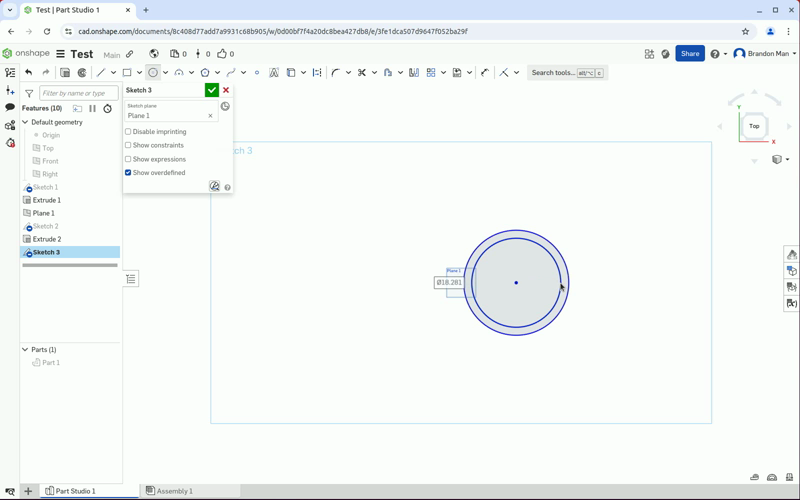
mouse_move(544, 245)
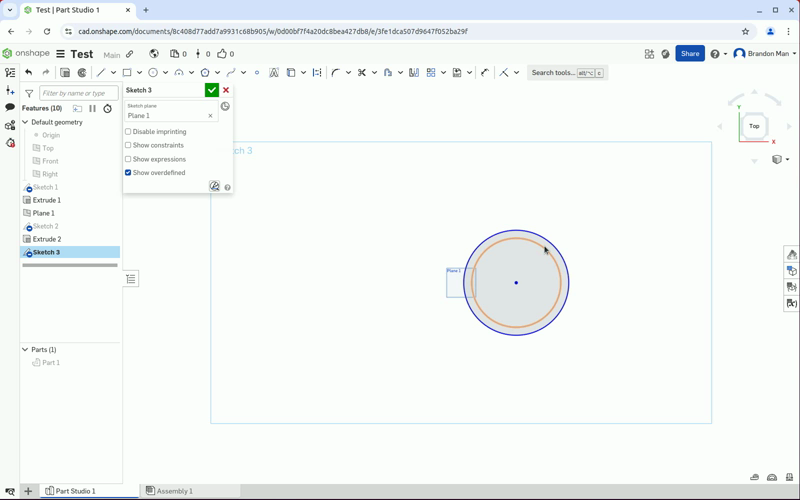
click(544, 245)
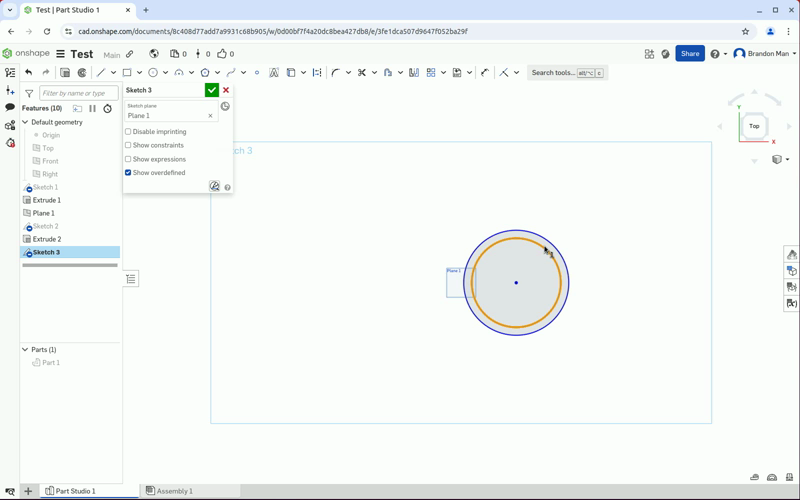
mouse_move(73, 352)
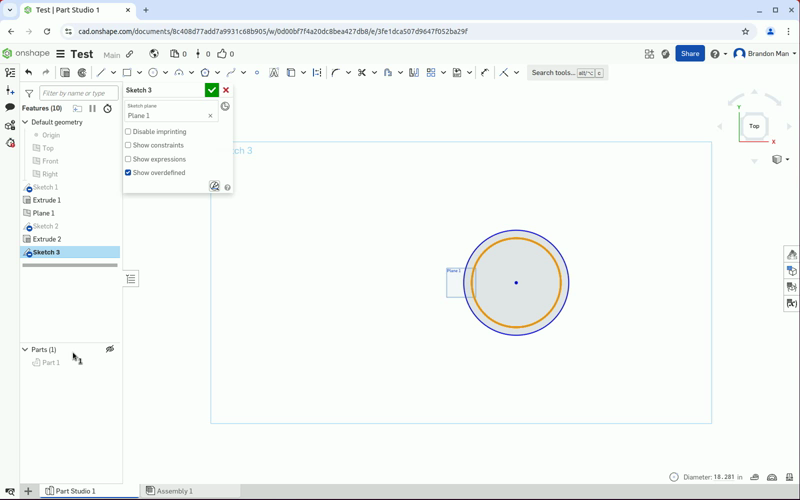
key(shift+y)
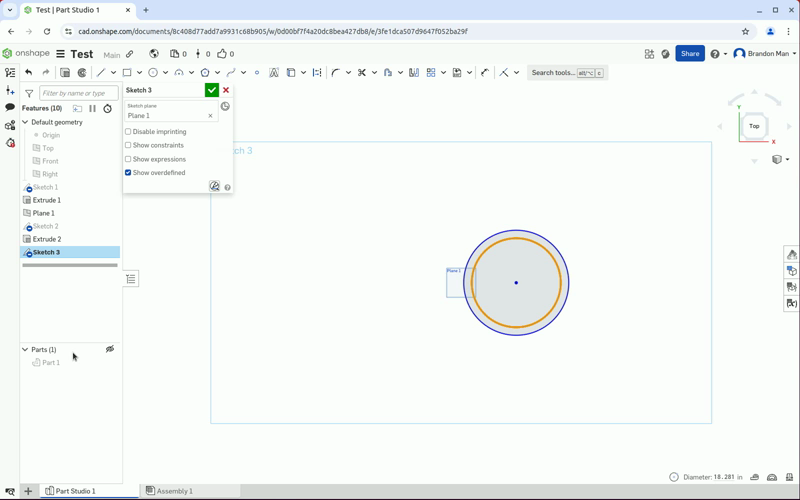
key(shift+e)
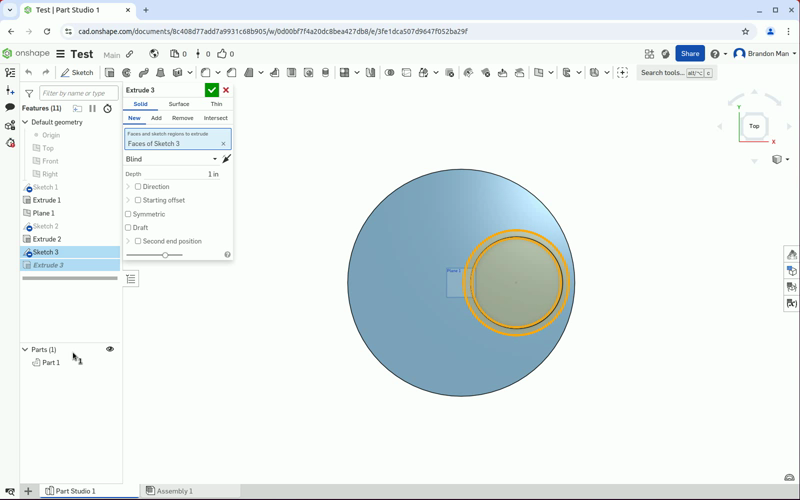
mouse_move(143, 106)
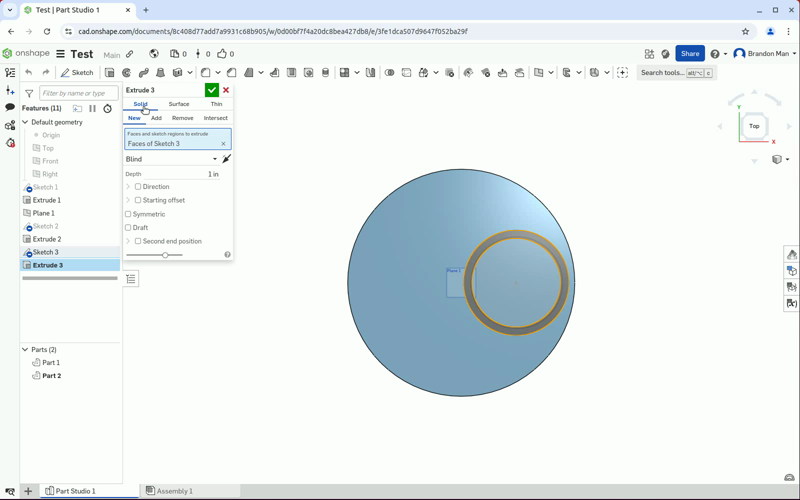
click(143, 106)
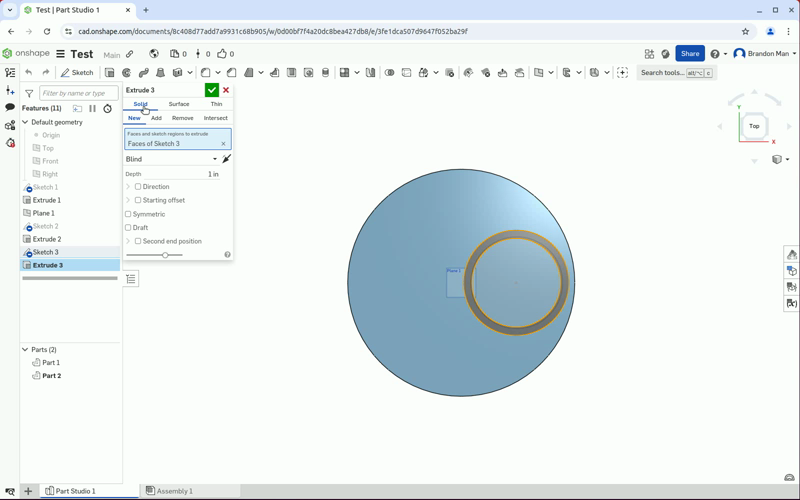
mouse_move(186, 120)
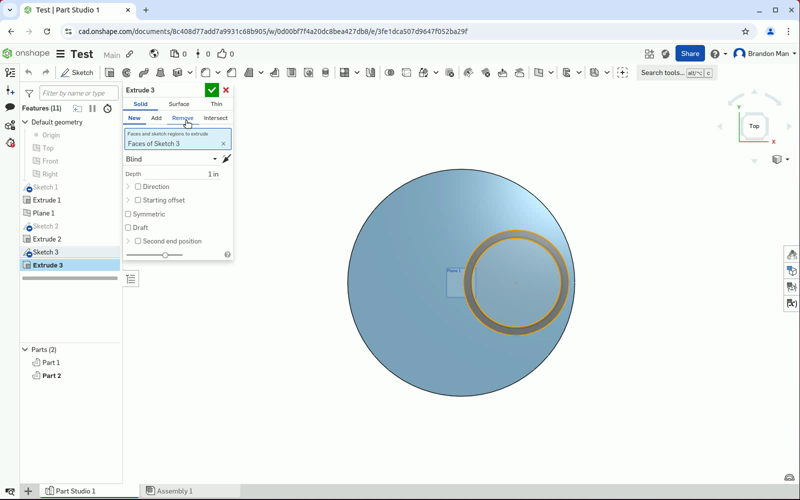
click(186, 120)
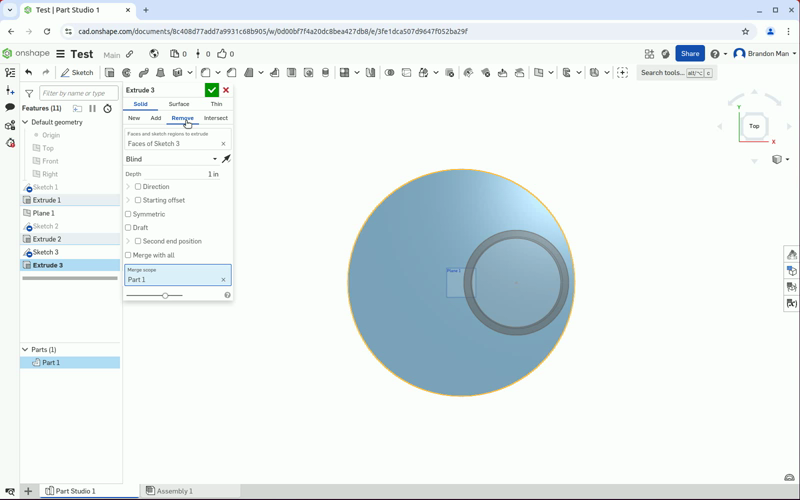
key(tab, 4)
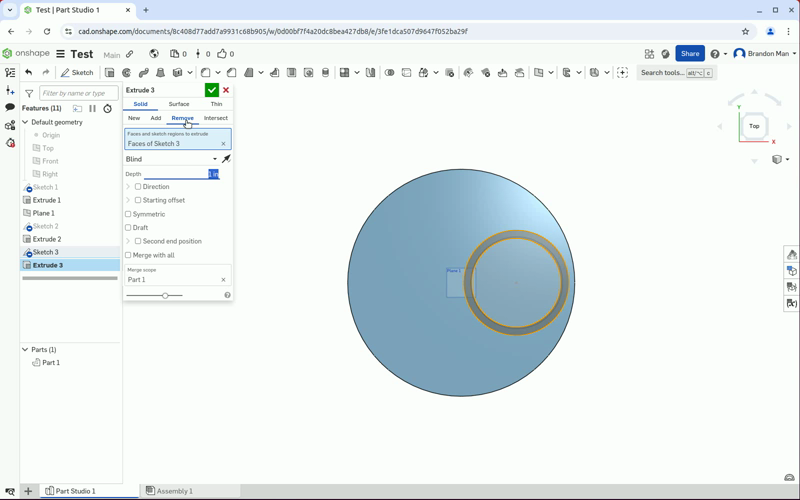
text(0.722)
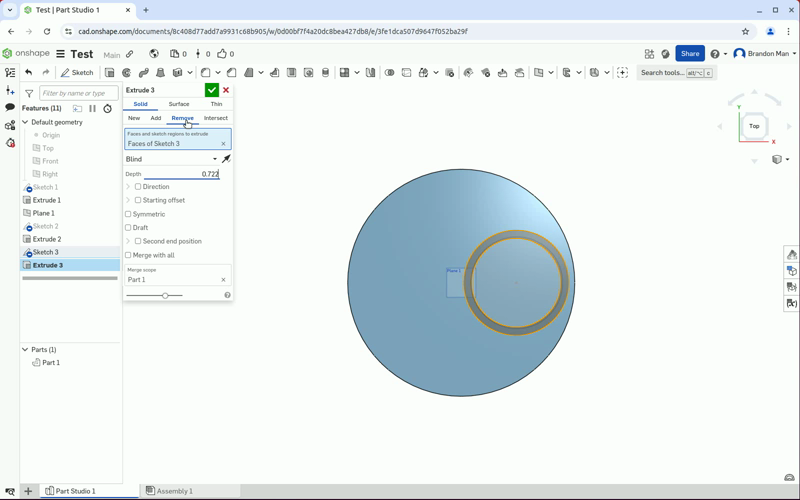
key(tab, 6)
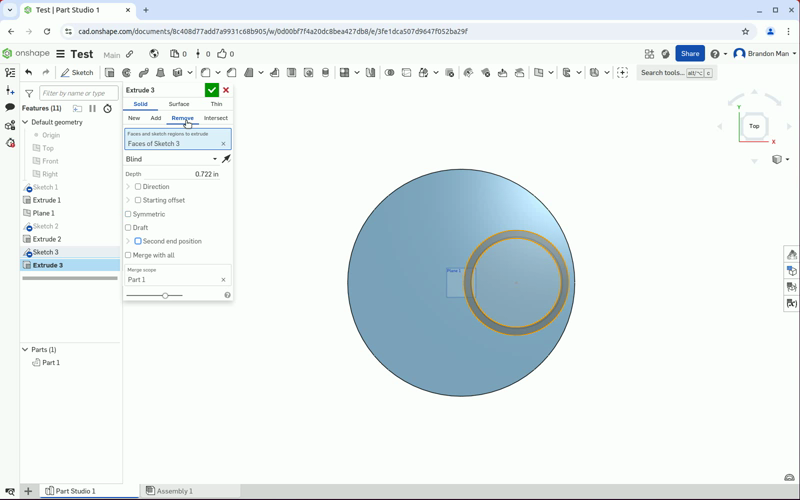
key(space)
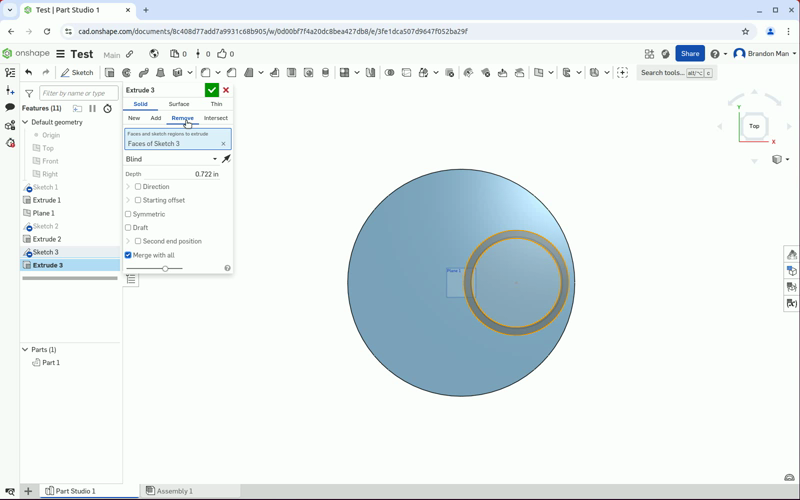
key(enter)
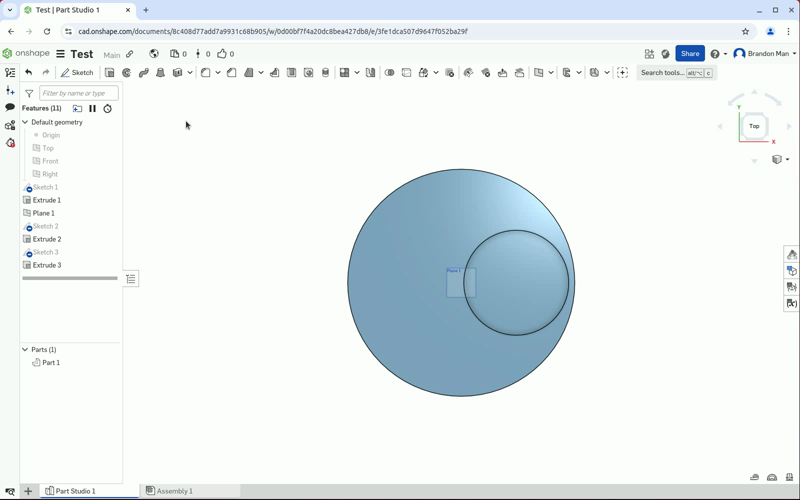
key(shift+h)
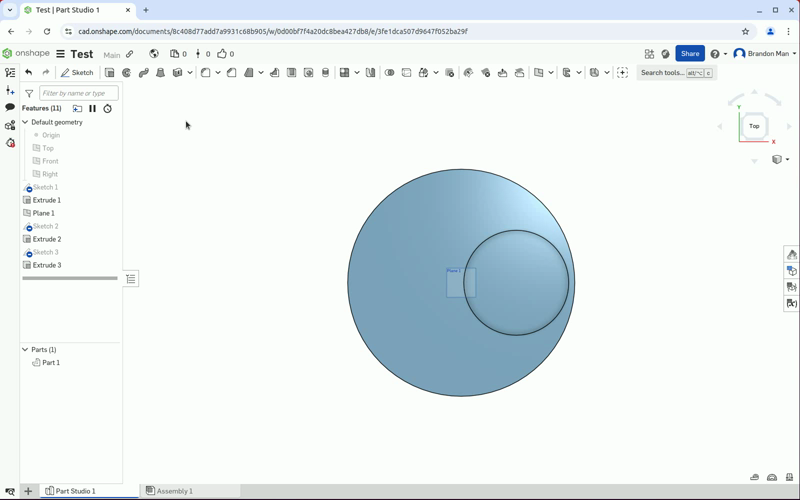
key(shift+h)
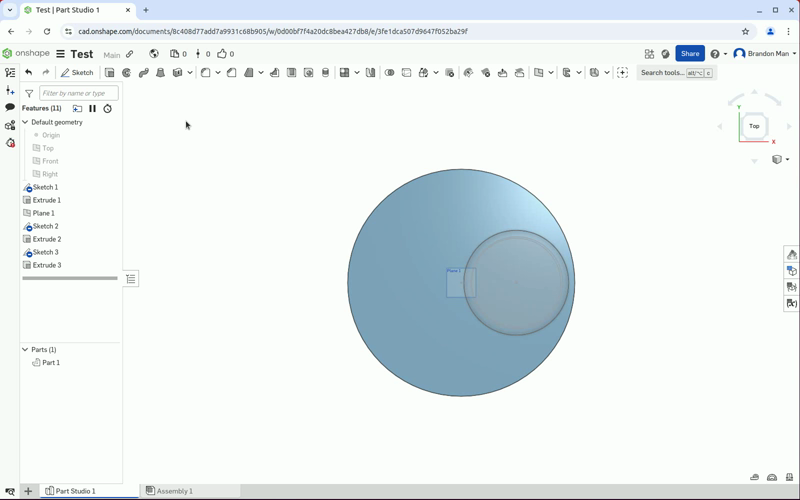
key(shift+7)
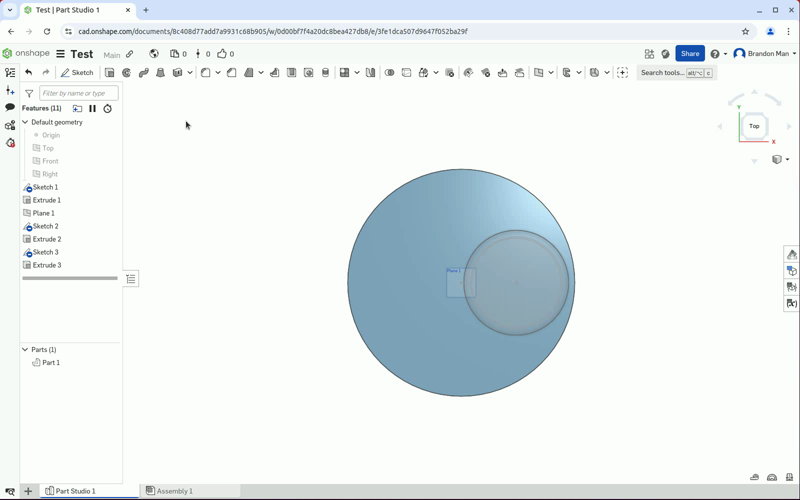
key(up, 3)
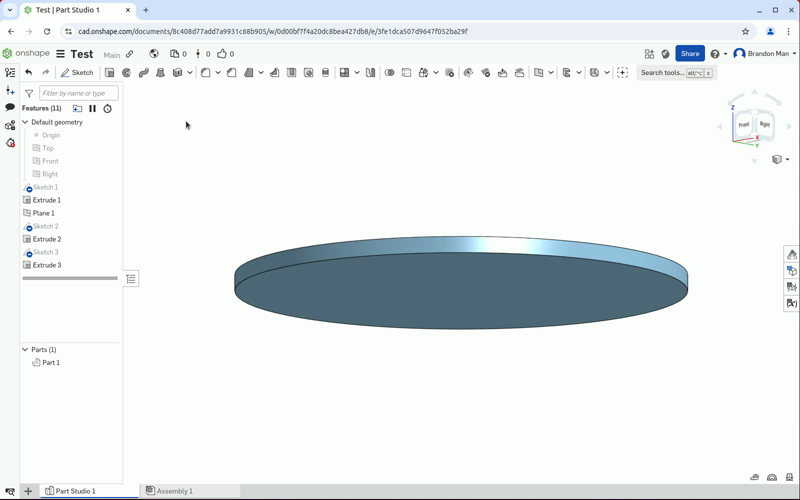
key(left, 3)
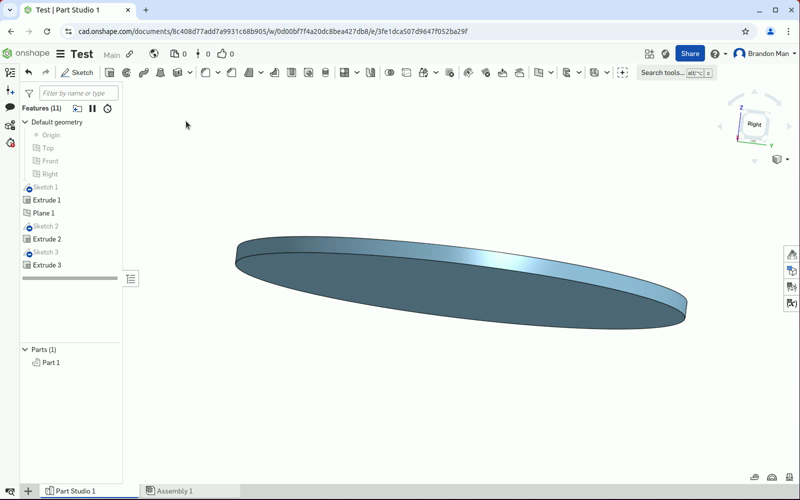
key(right, 3)
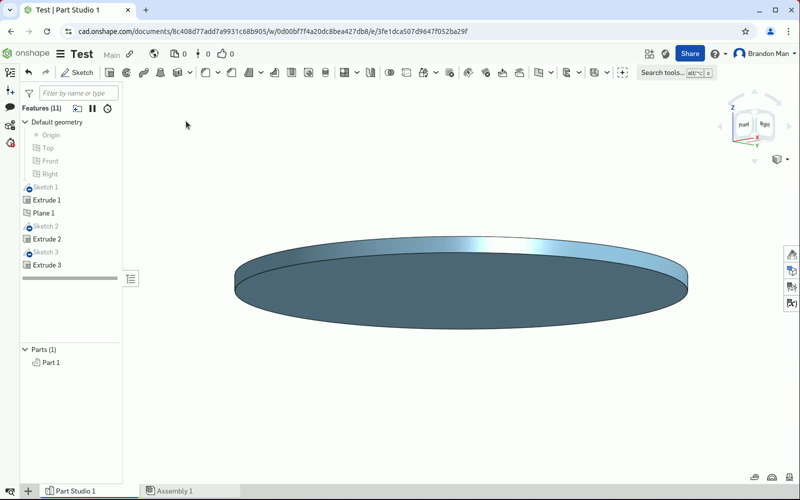
key(down, 3)
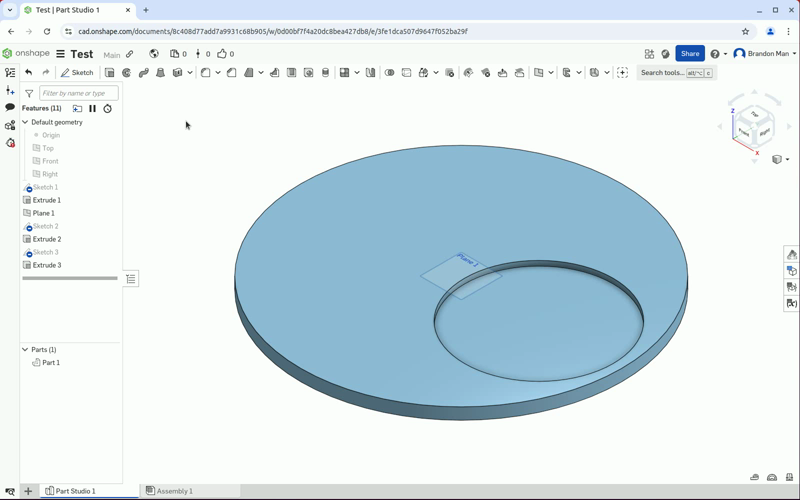
mouse_move(73, 189)
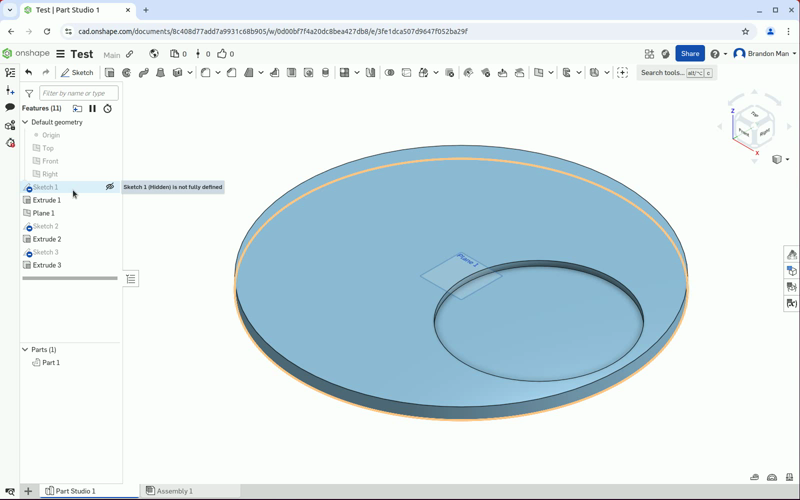
click(73, 189)